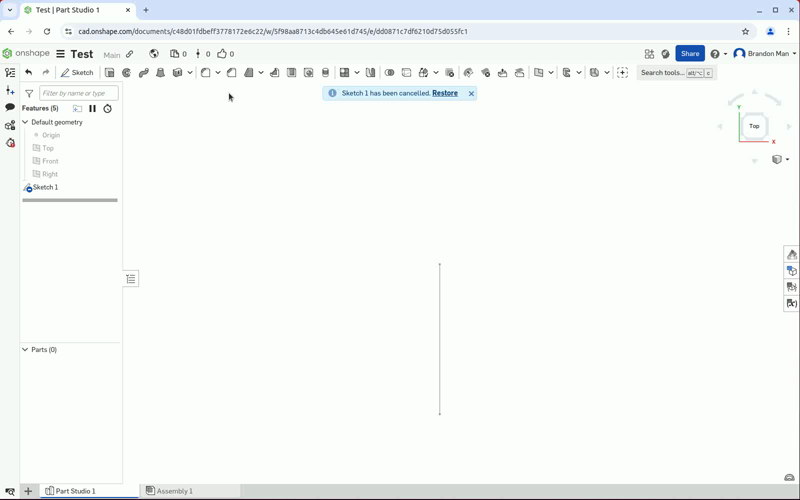
key(shift+h)
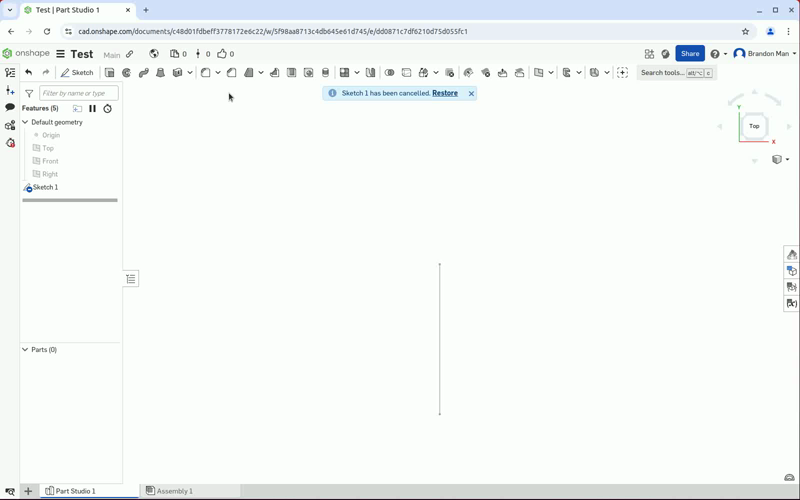
key(shift+s)
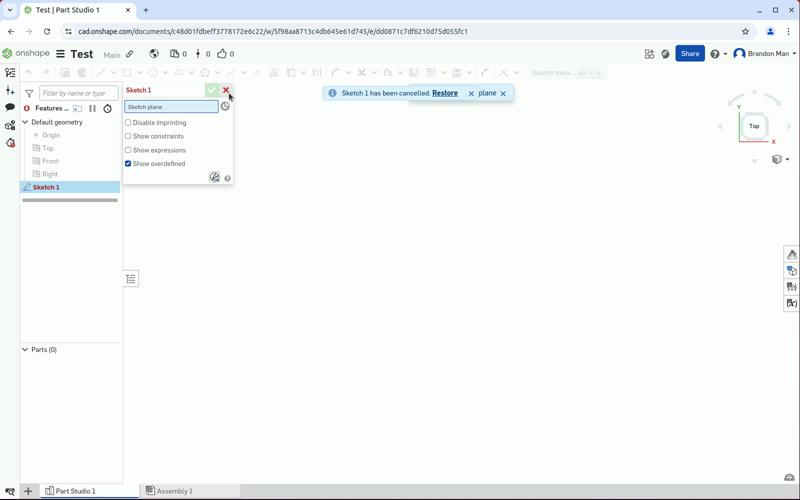
mouse_move(73, 150)
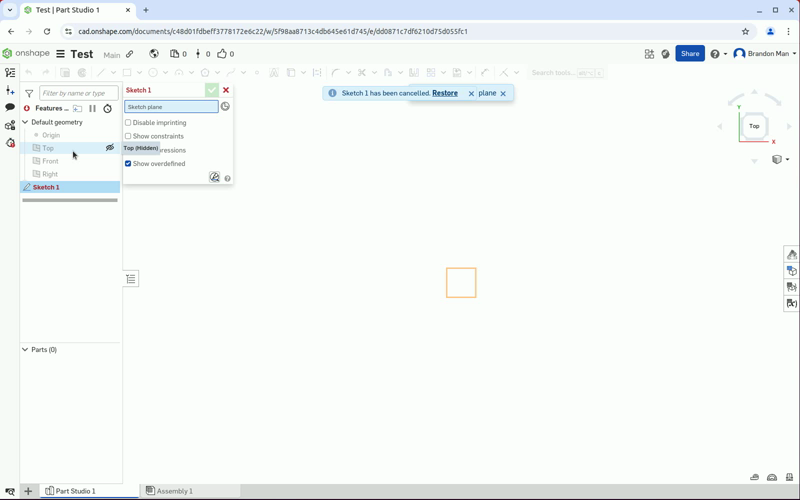
click(73, 150)
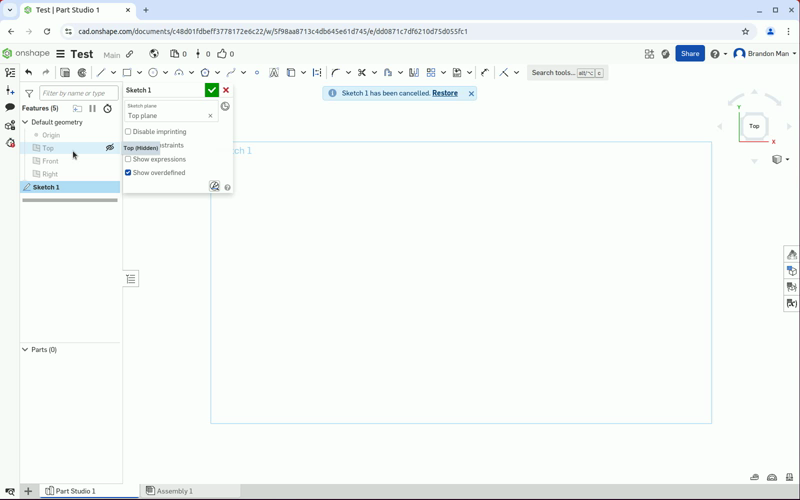
mouse_move(73, 352)
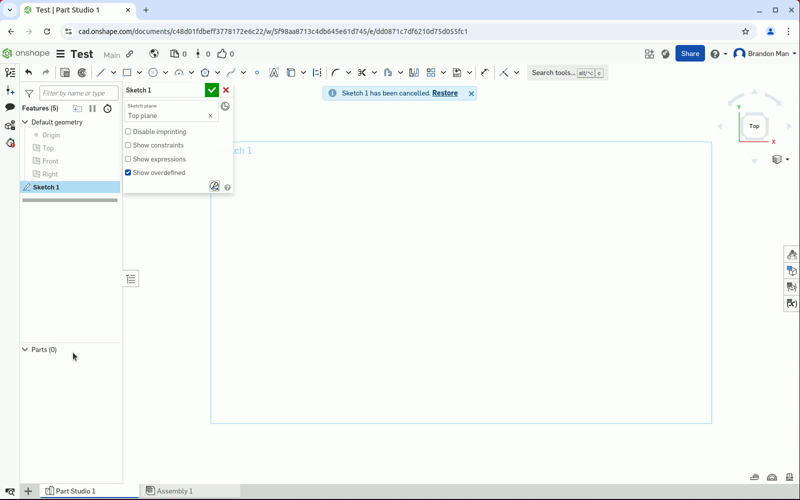
key(y)
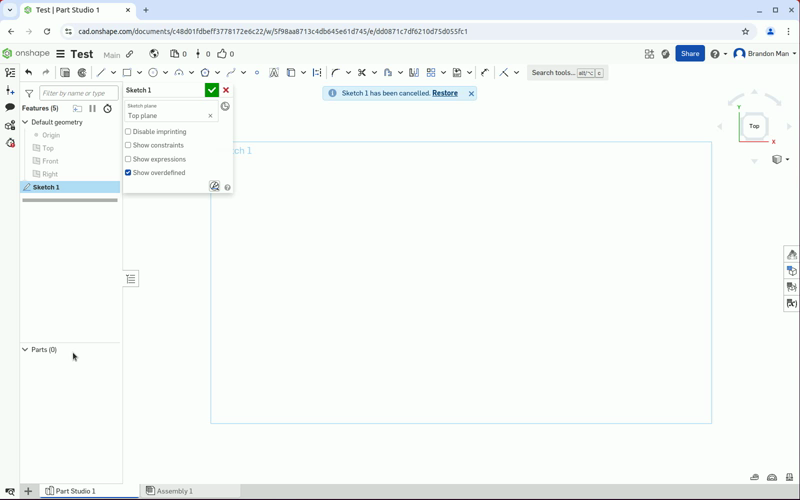
key(l)
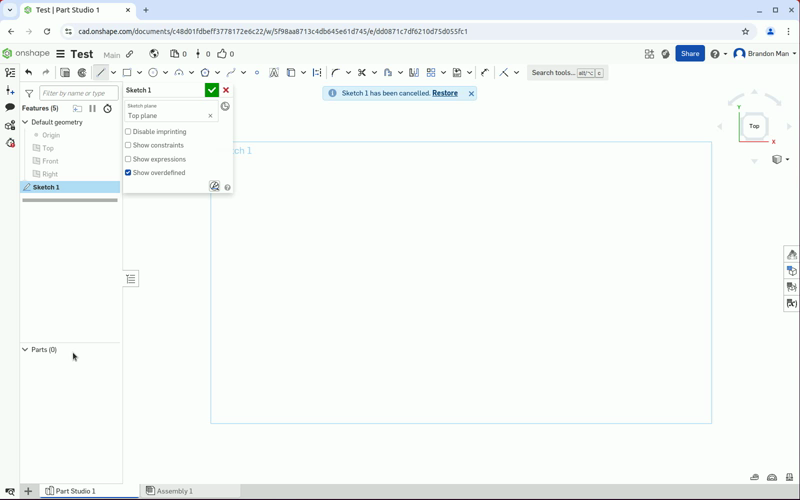
key_down(shift)
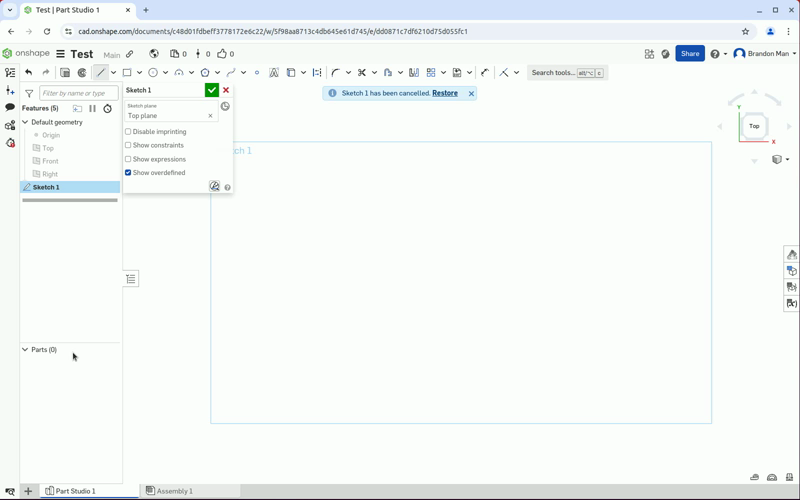
mouse_move(460, 315)
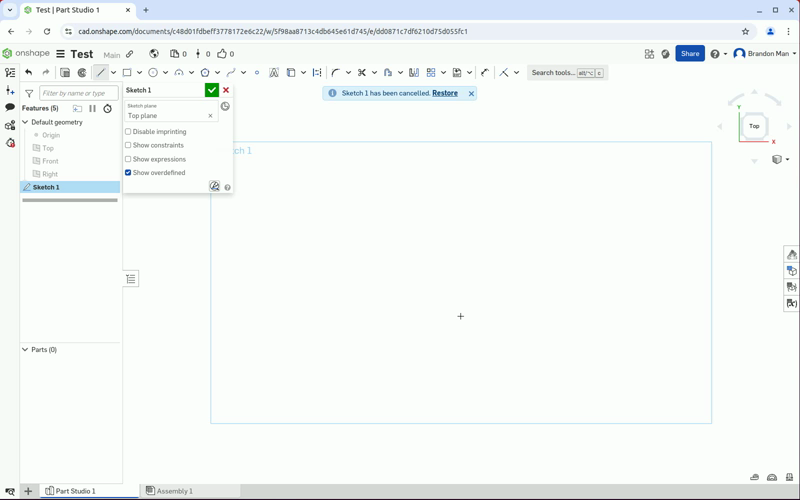
click(460, 315)
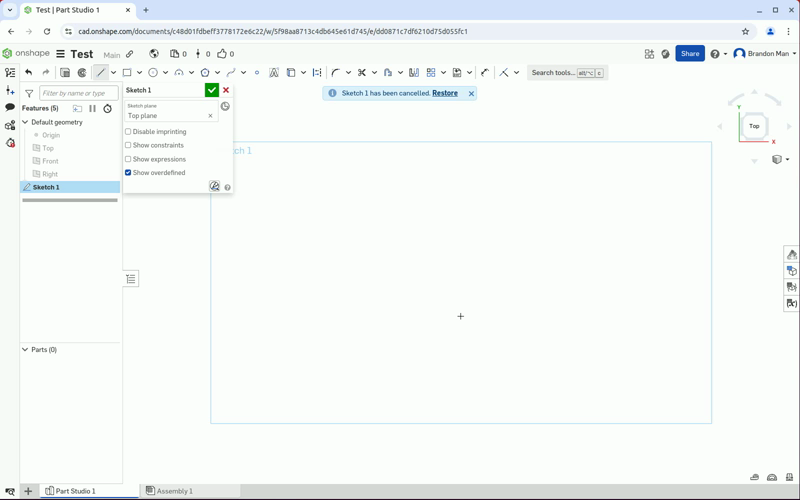
key_up(shift)
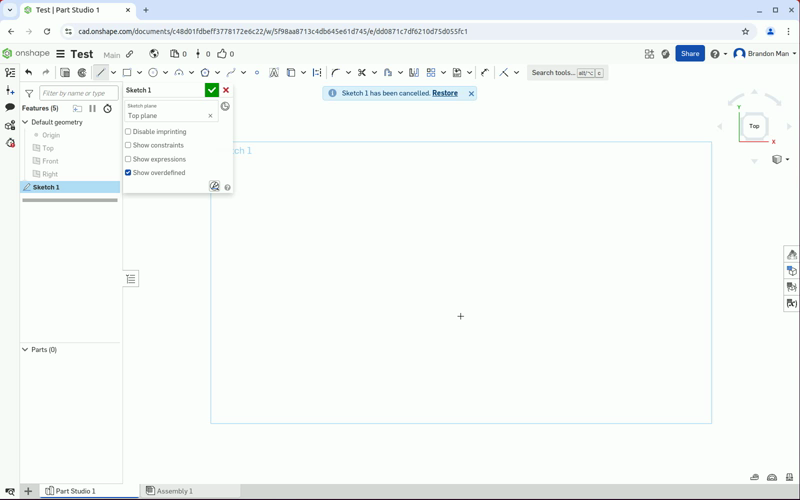
key_down(shift)
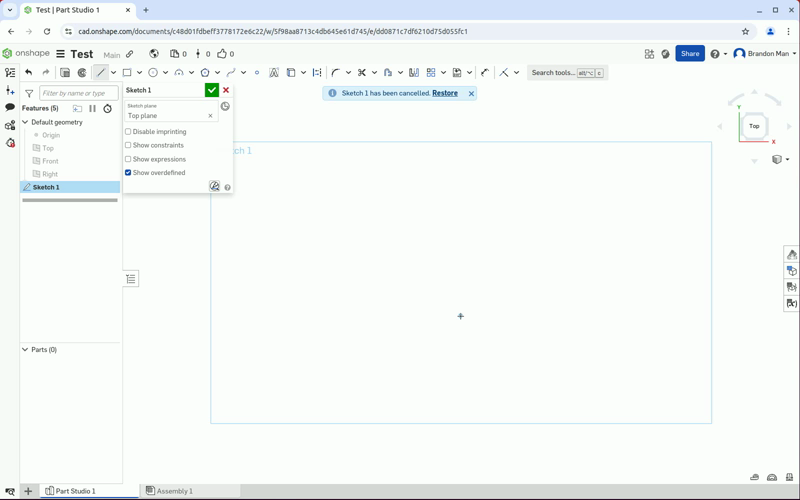
mouse_move(490, 315)
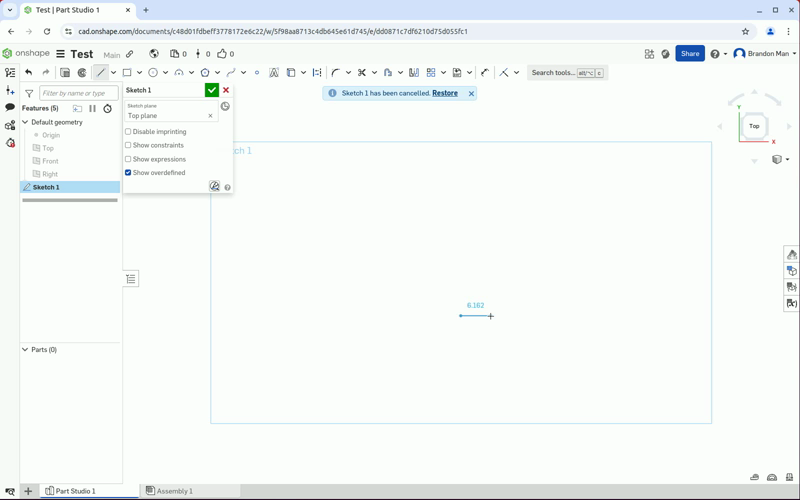
mouse_move(513, 315)
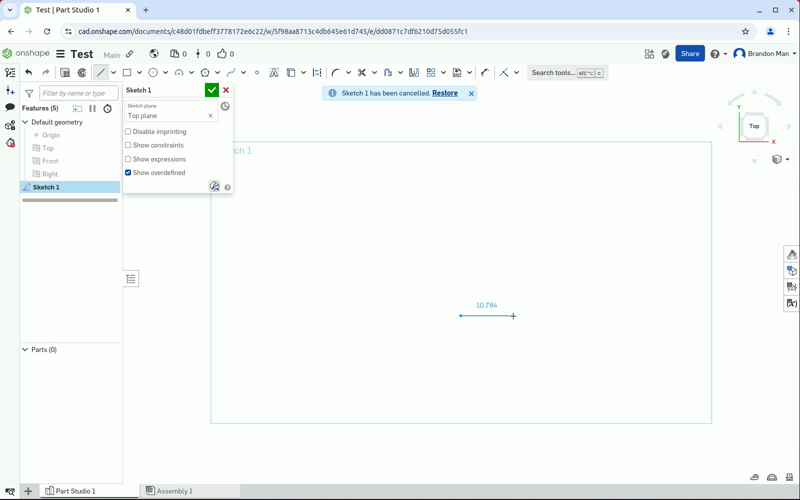
click(513, 315)
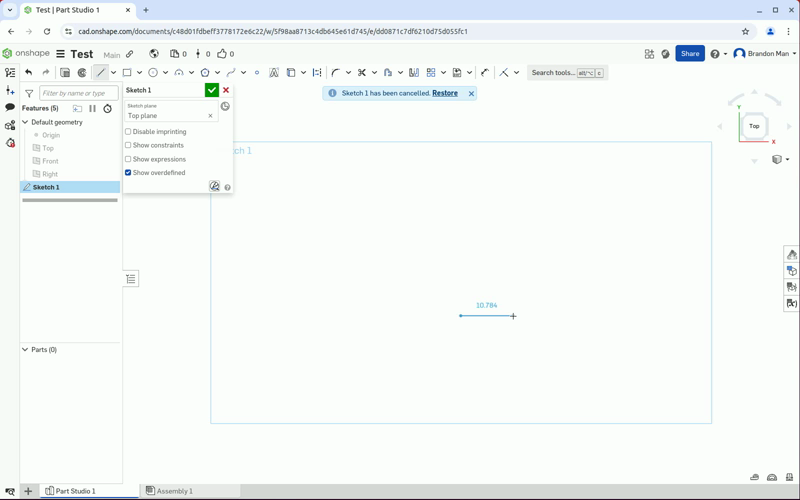
key_up(shift)
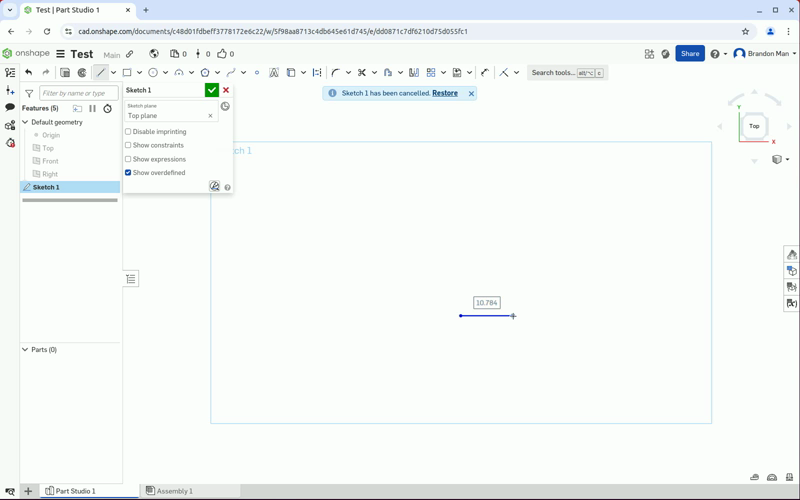
key_down(shift)
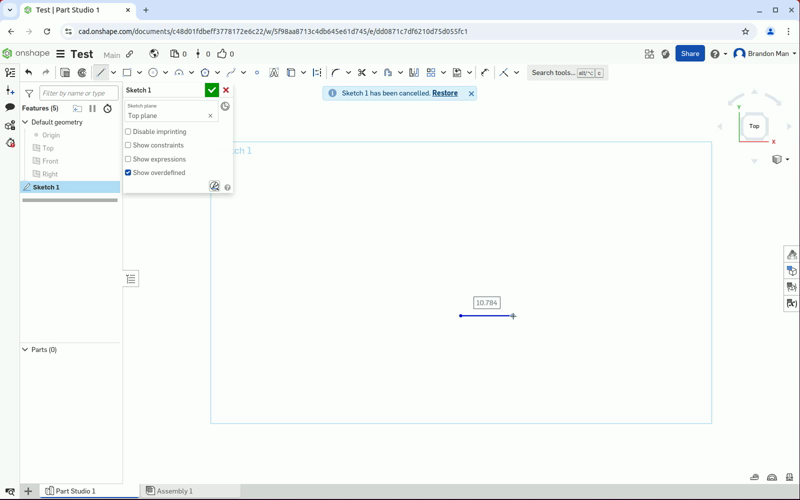
mouse_move(543, 315)
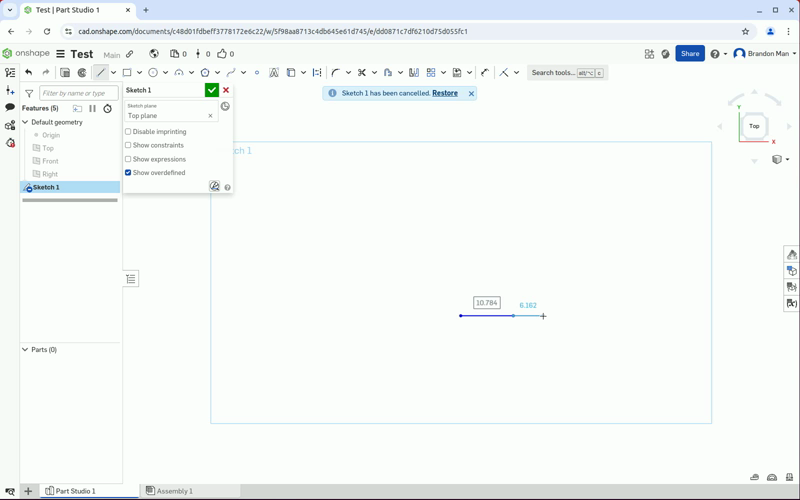
mouse_move(513, 282)
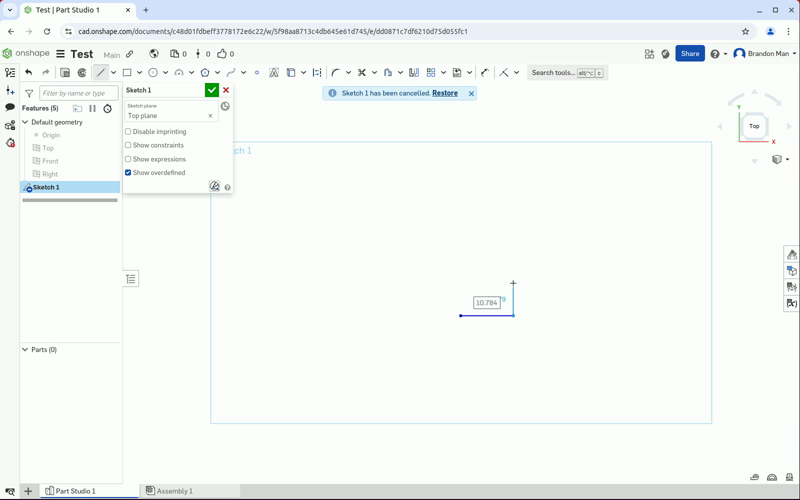
click(513, 282)
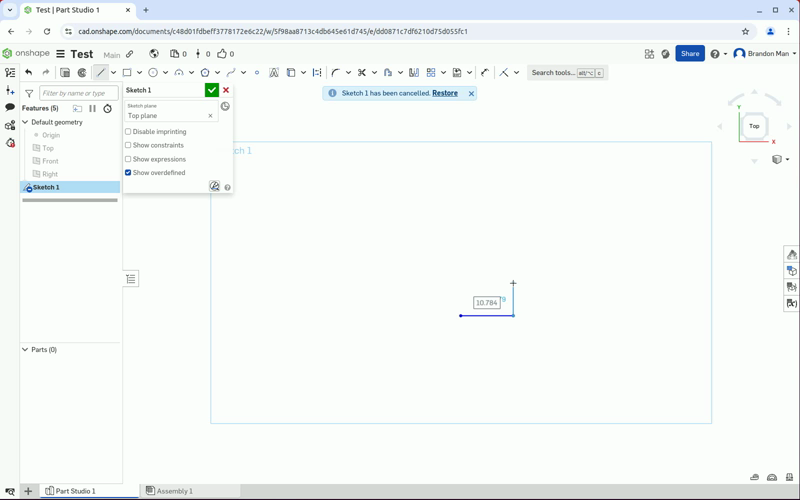
key_up(shift)
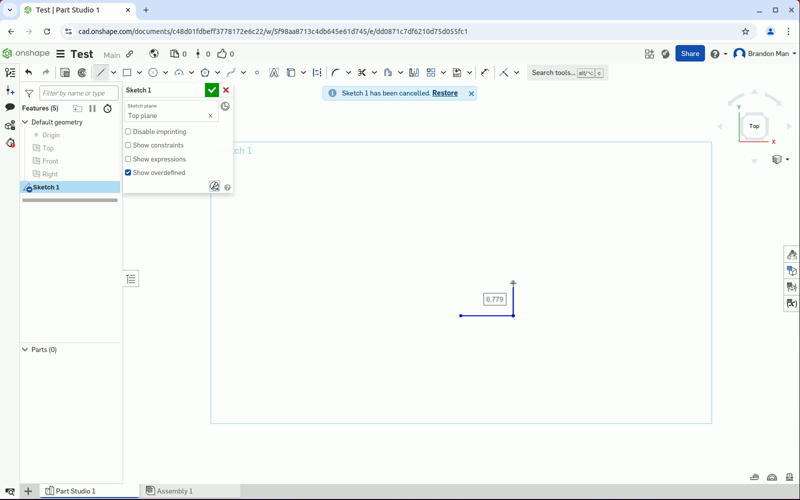
key_down(shift)
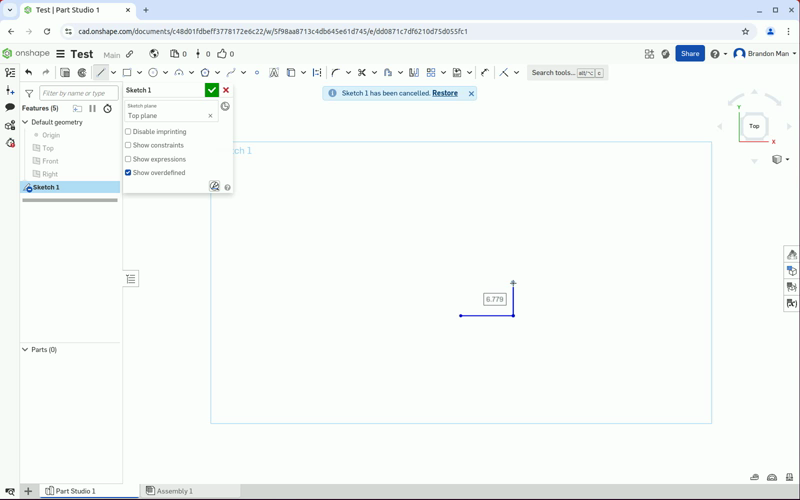
mouse_move(543, 282)
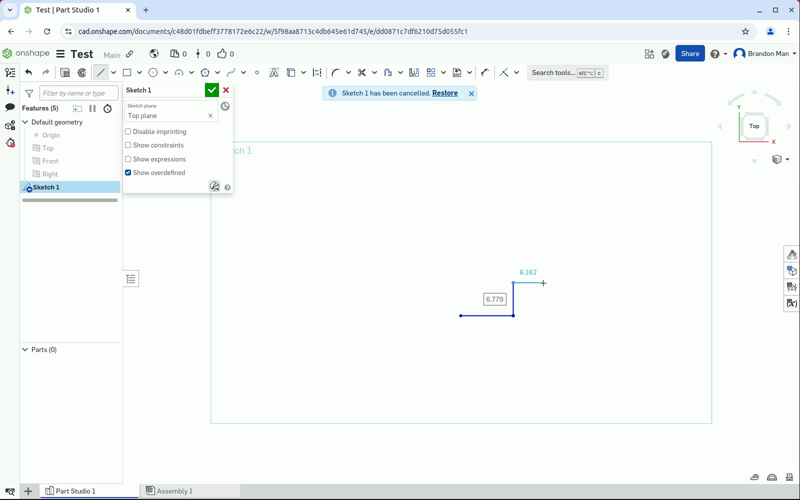
mouse_move(460, 282)
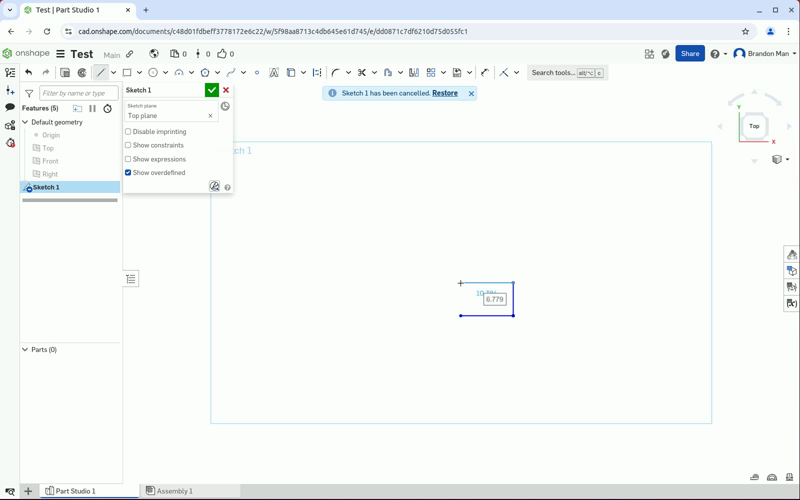
click(460, 282)
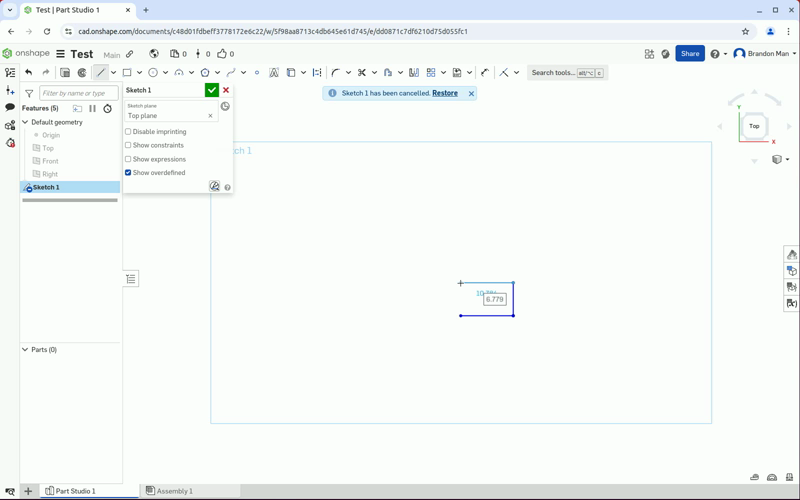
key_up(shift)
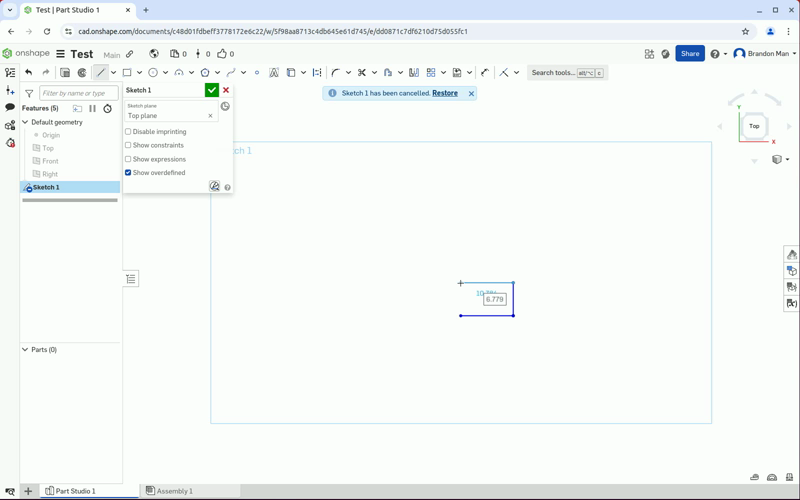
mouse_move(490, 282)
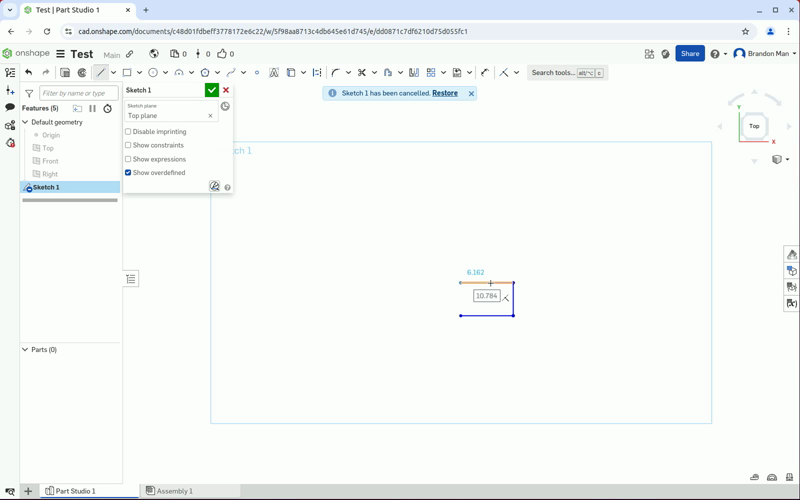
key_down(shift)
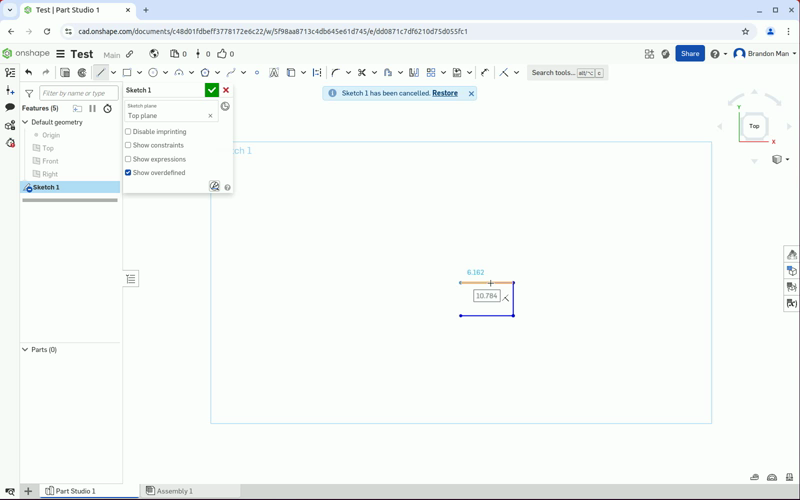
mouse_move(460, 315)
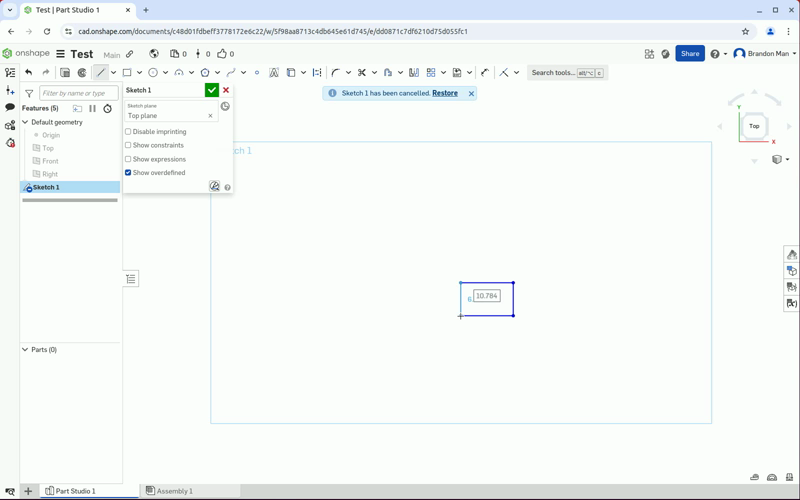
key_up(shift)
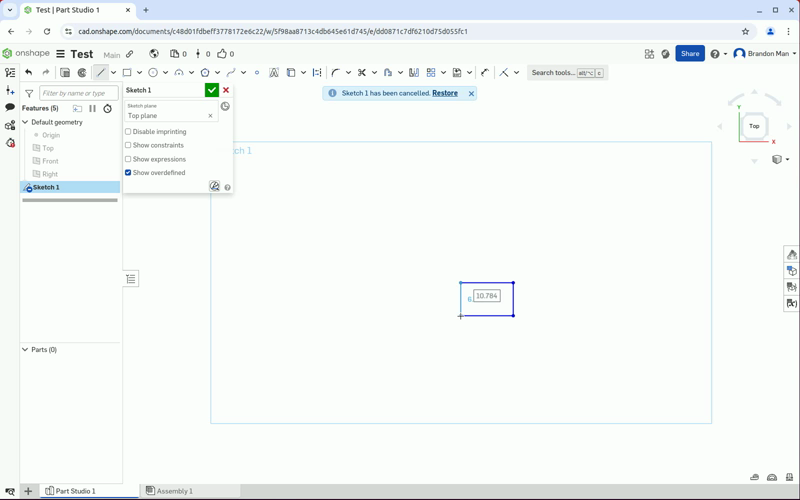
click(460, 315)
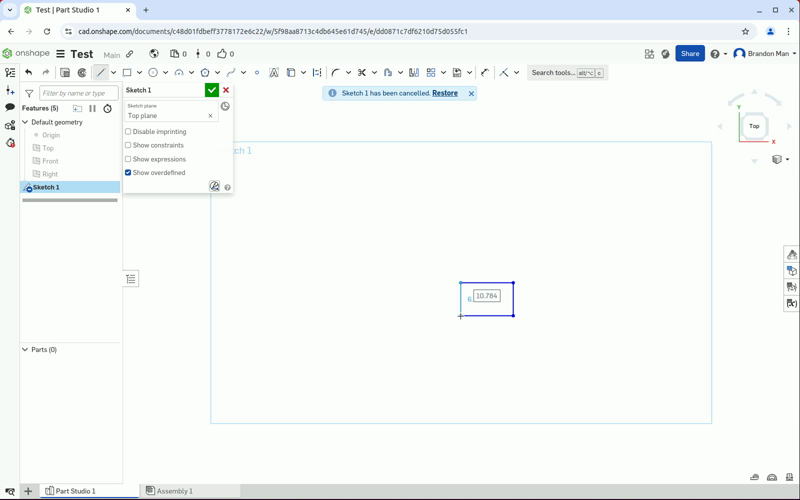
key(esc)
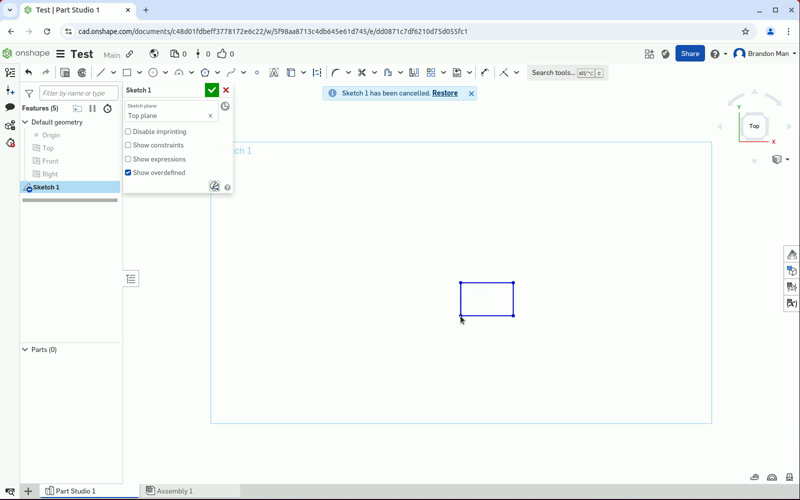
mouse_move(467, 285)
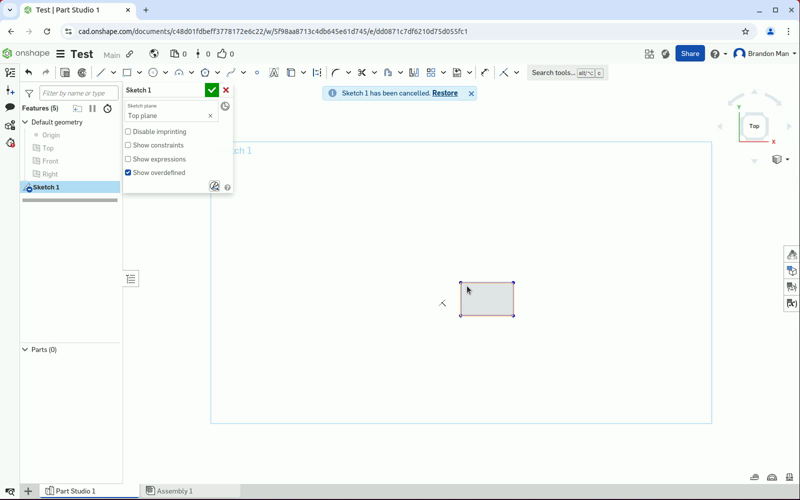
scroll(6)
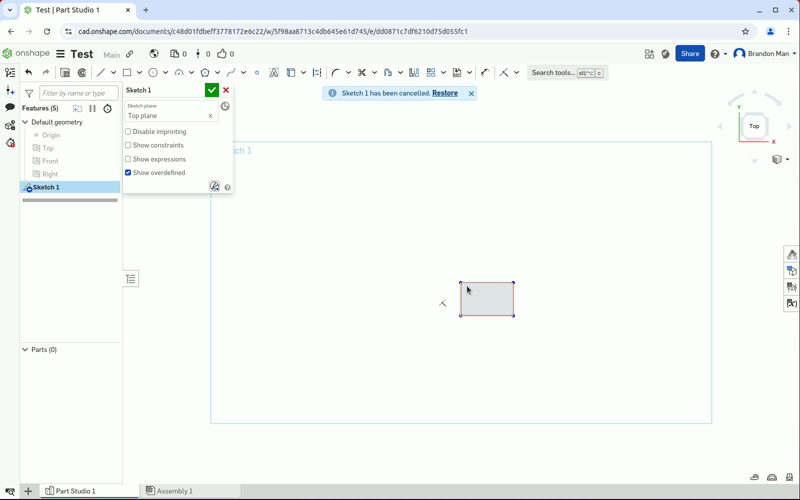
scroll(6)
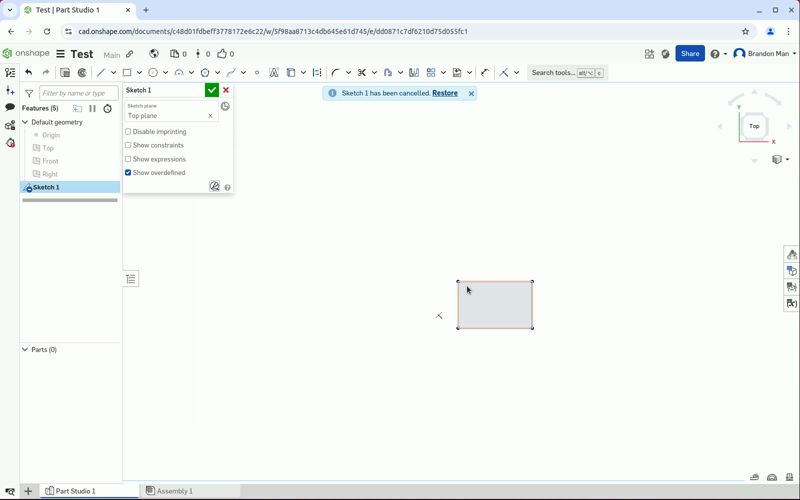
scroll(6)
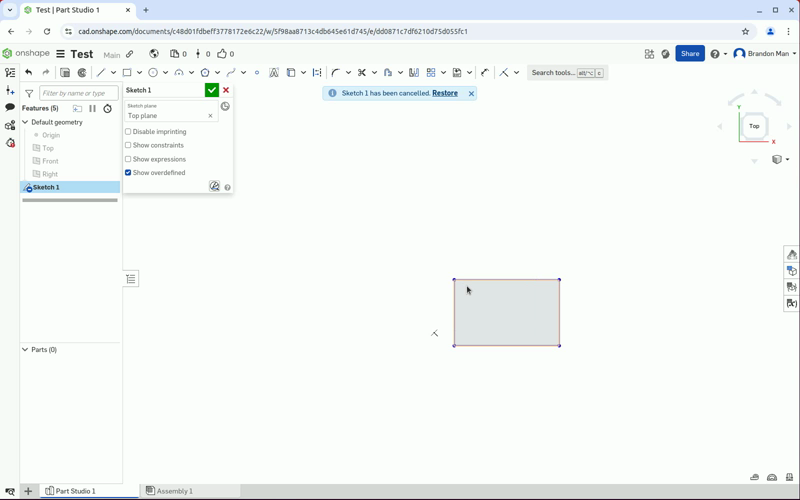
scroll(6)
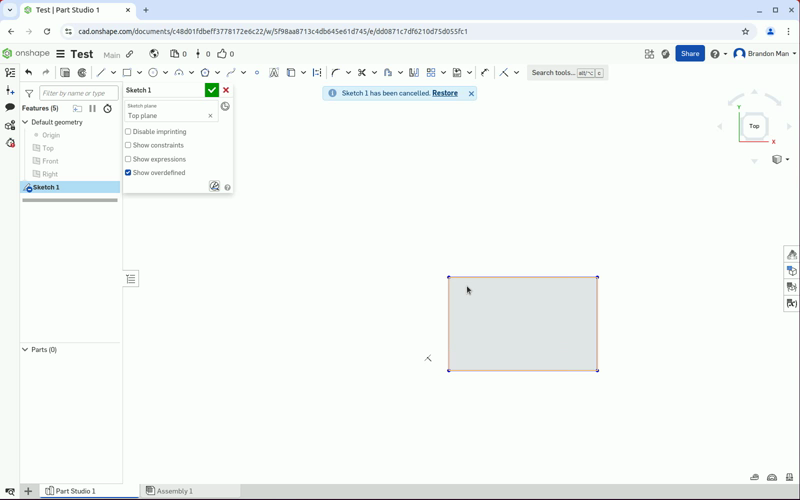
scroll(6)
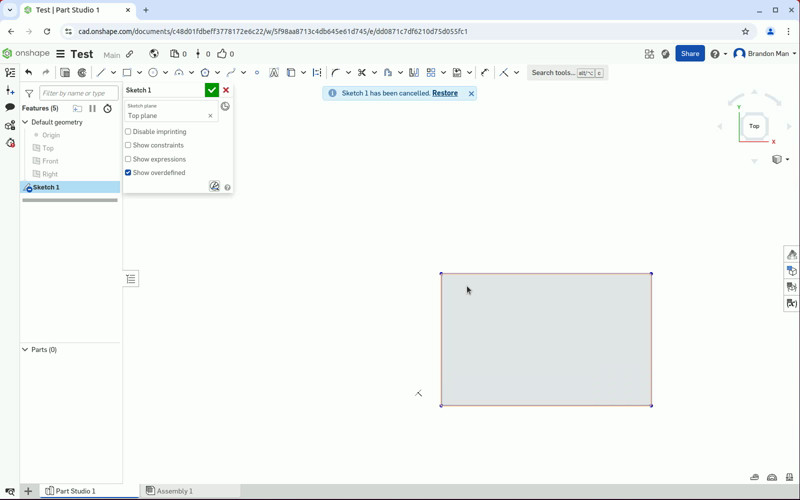
scroll(6)
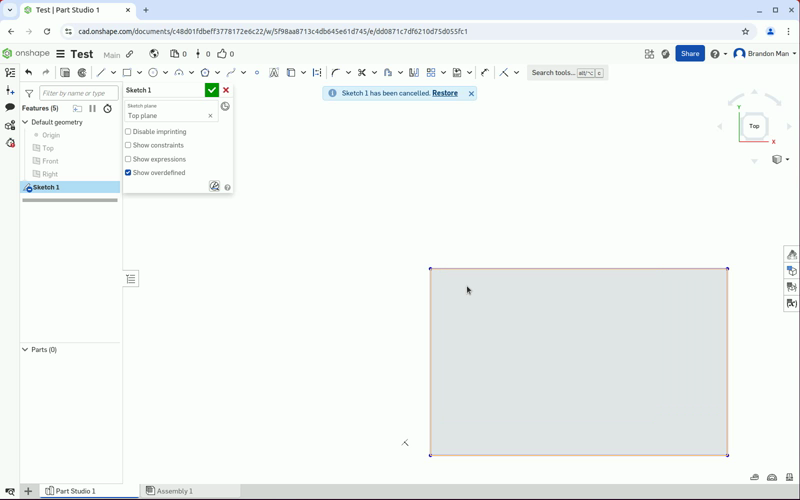
scroll(6)
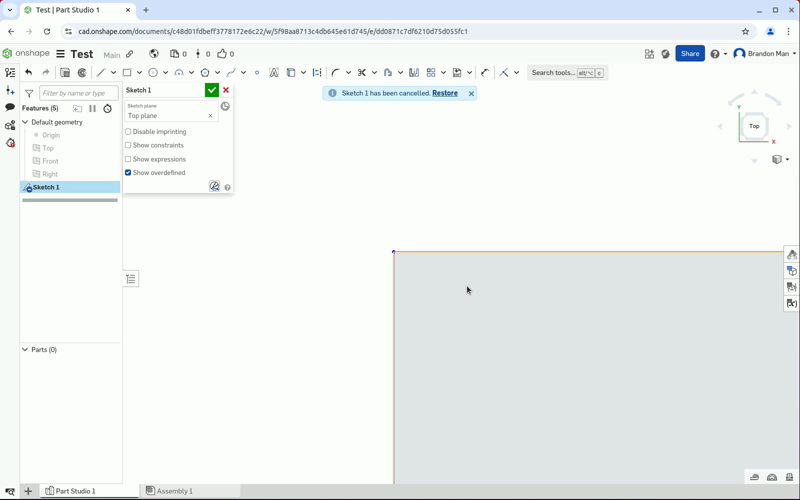
click(467, 285)
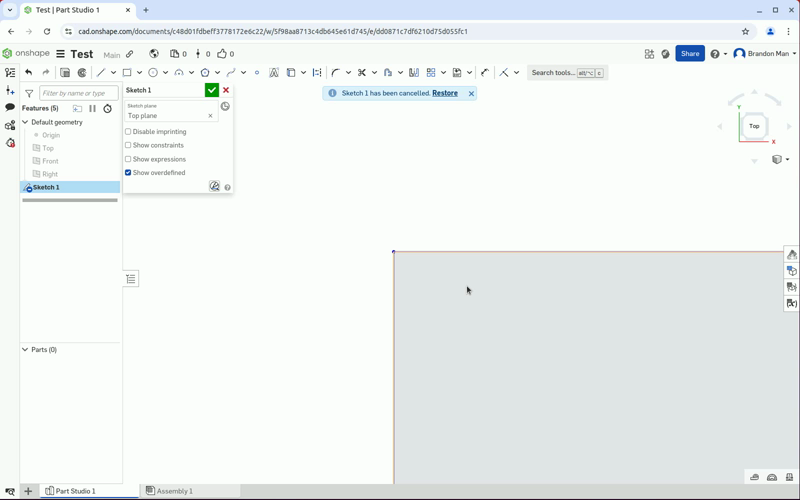
scroll(-6)
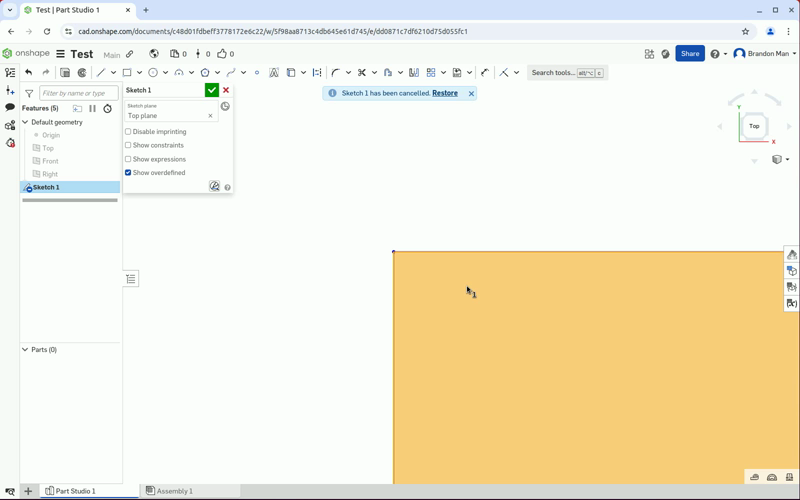
scroll(-6)
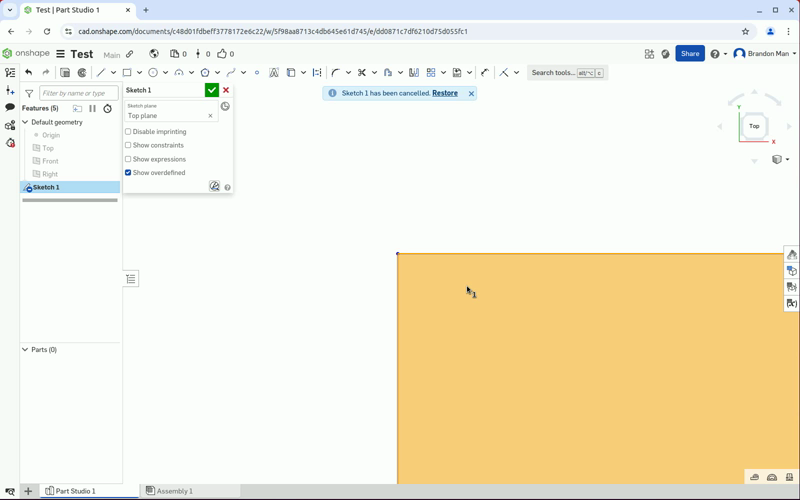
scroll(-6)
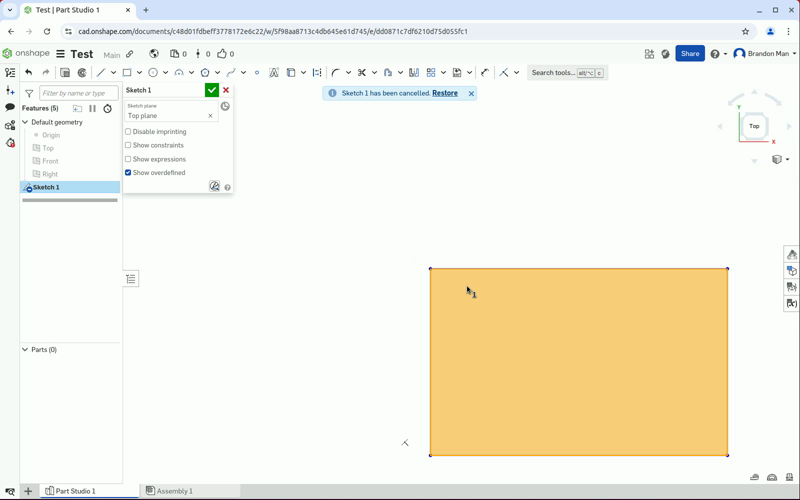
scroll(-6)
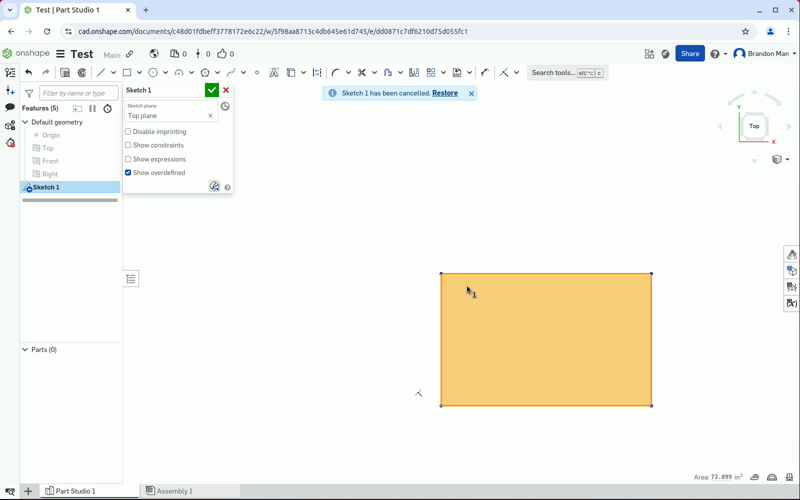
scroll(-6)
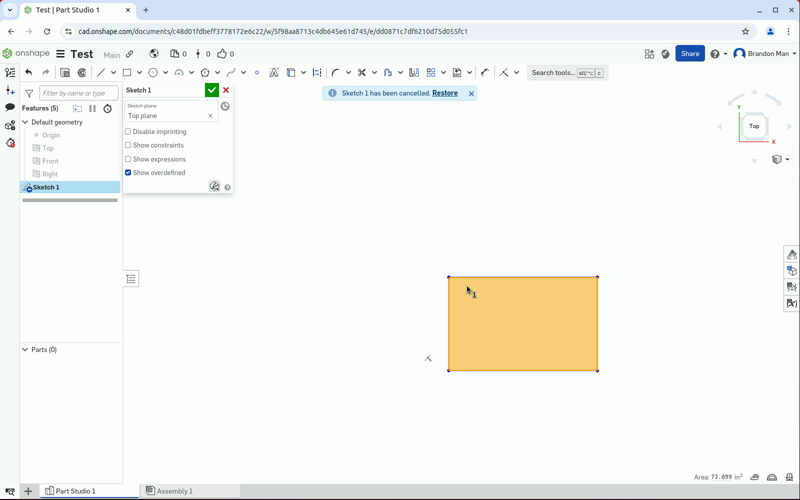
scroll(-6)
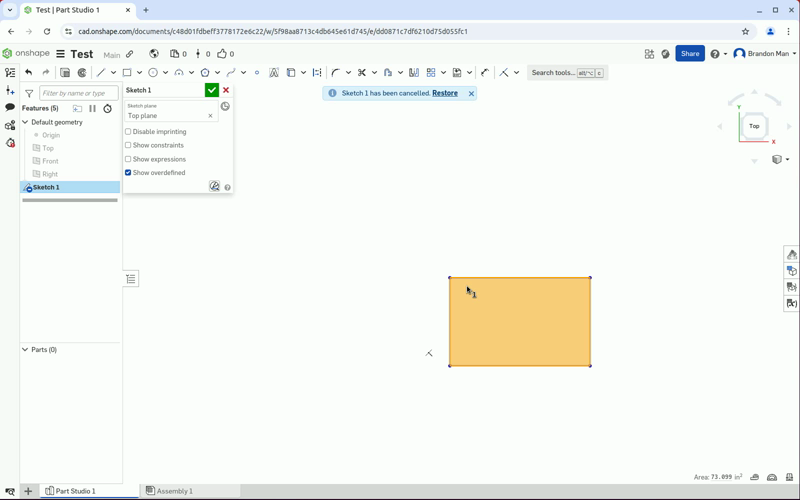
scroll(-6)
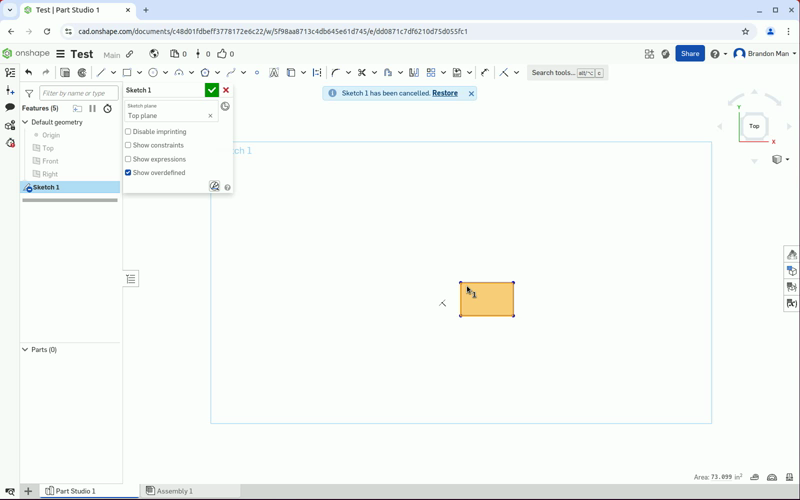
mouse_move(73, 352)
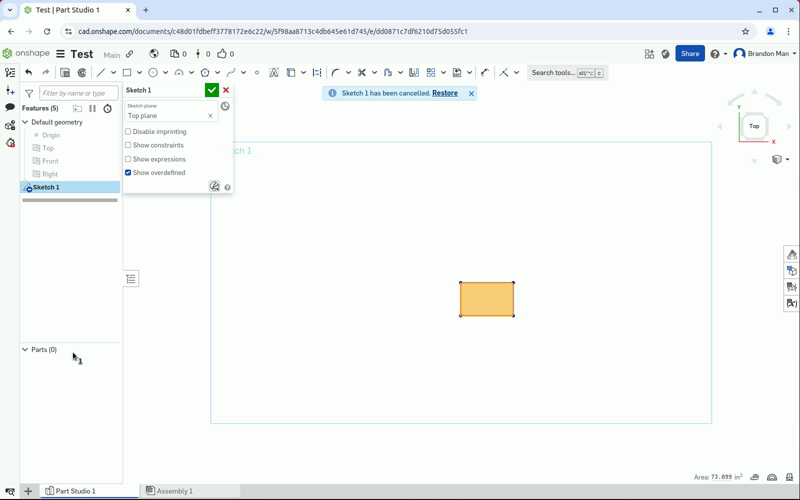
key(shift+y)
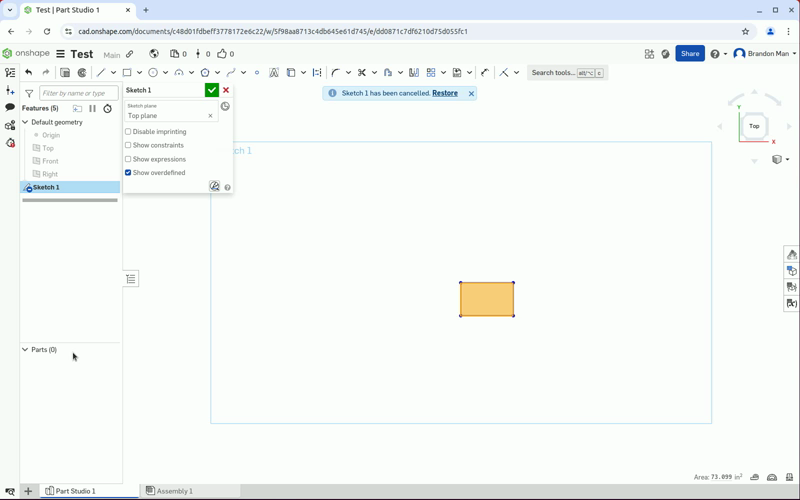
key(shift+e)
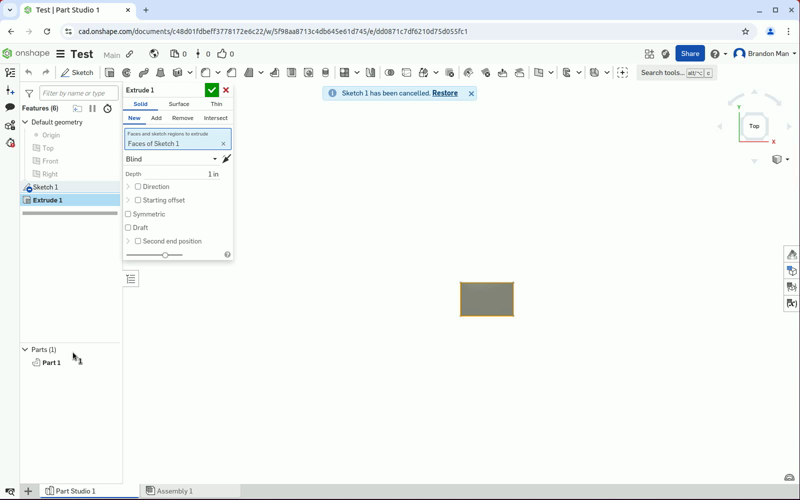
mouse_move(143, 106)
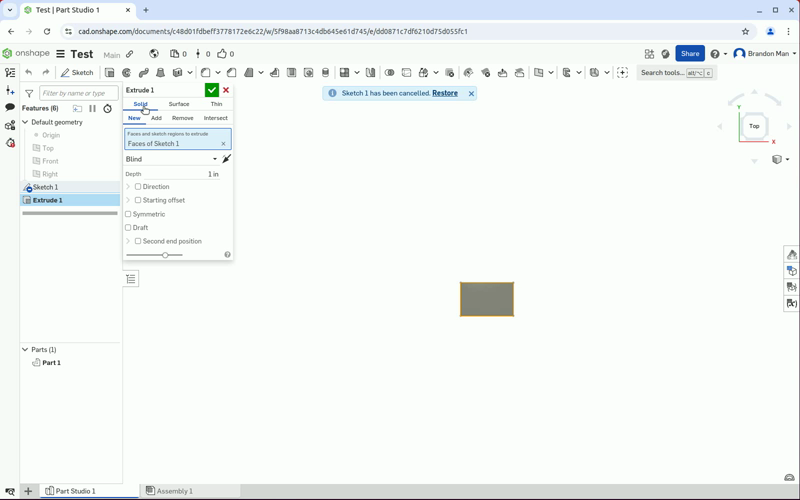
click(143, 106)
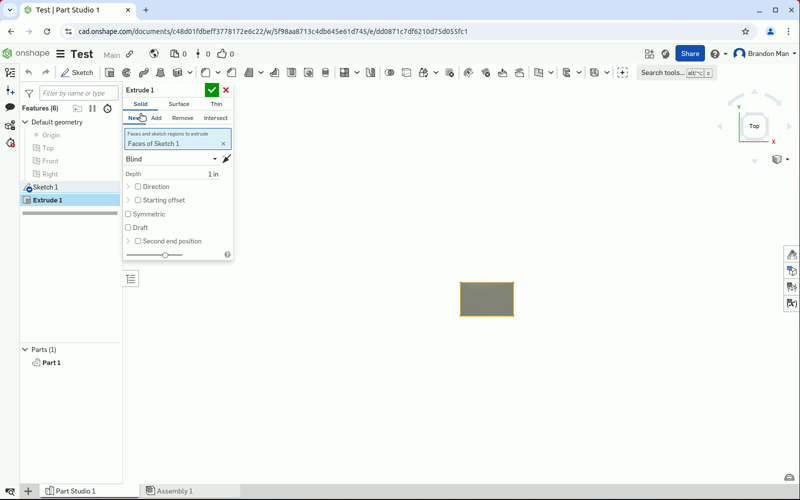
mouse_move(137, 120)
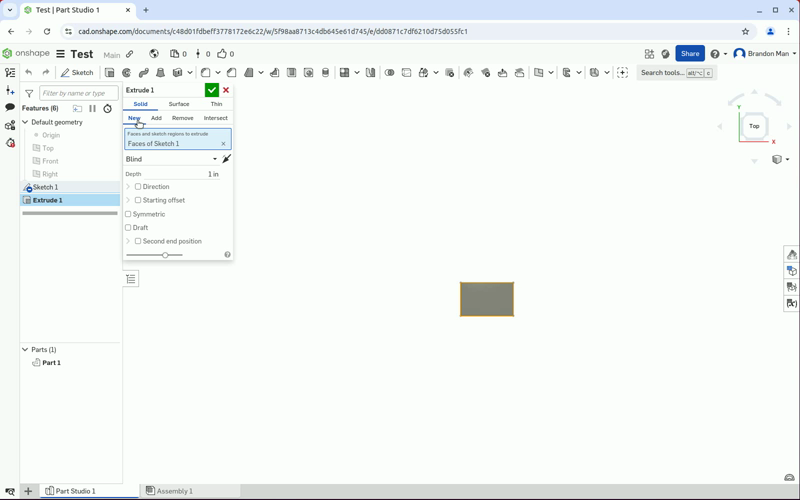
click(137, 120)
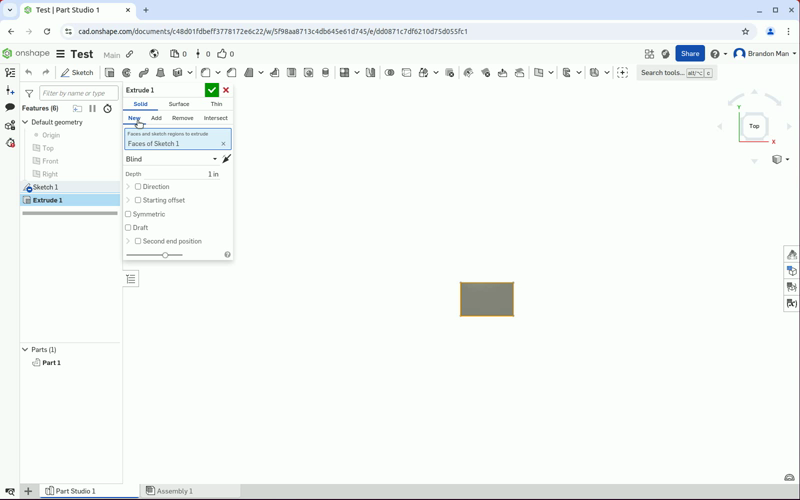
key(tab, 4)
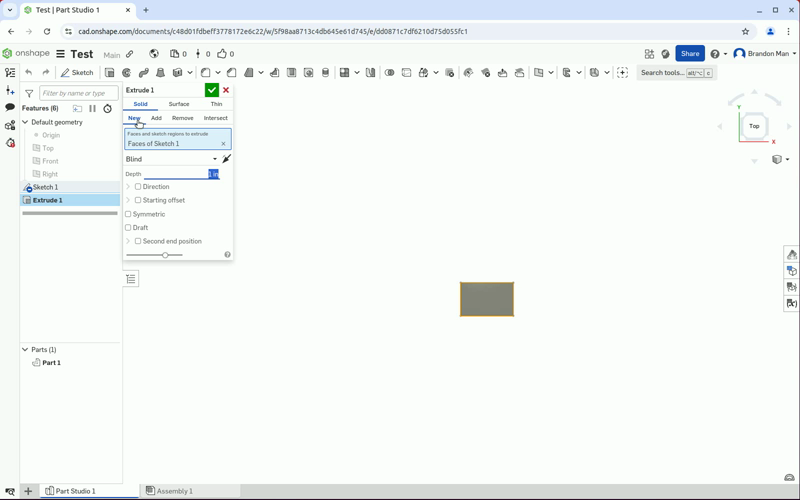
text(23.108)
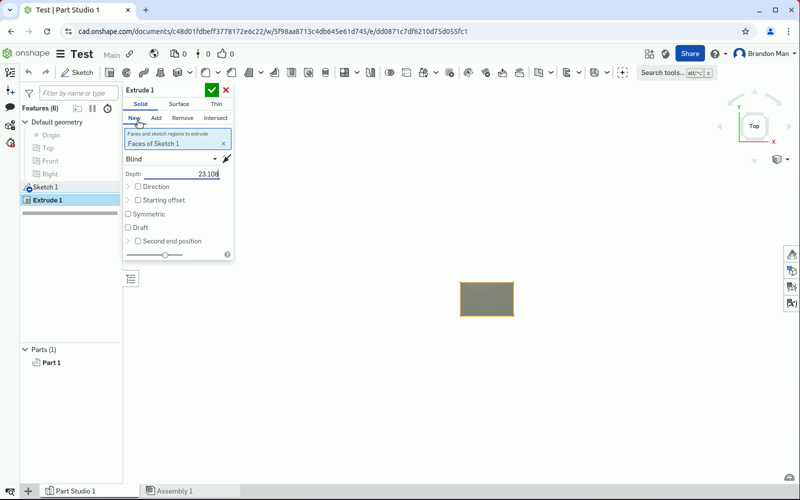
key(enter)
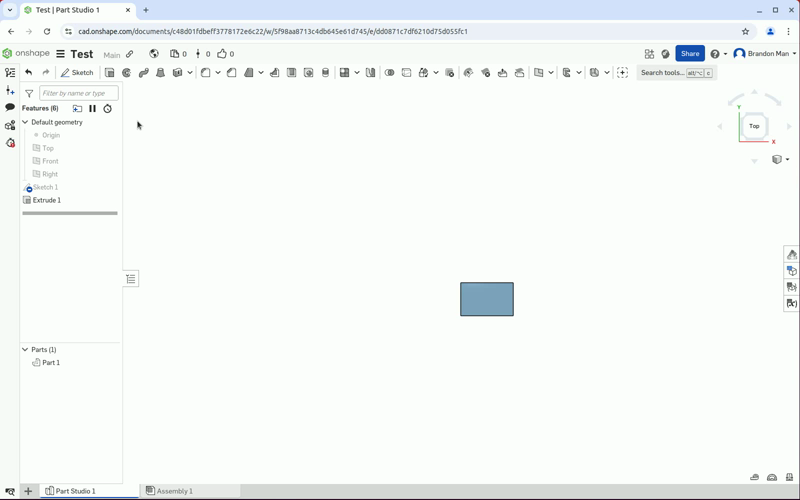
key(shift+h)
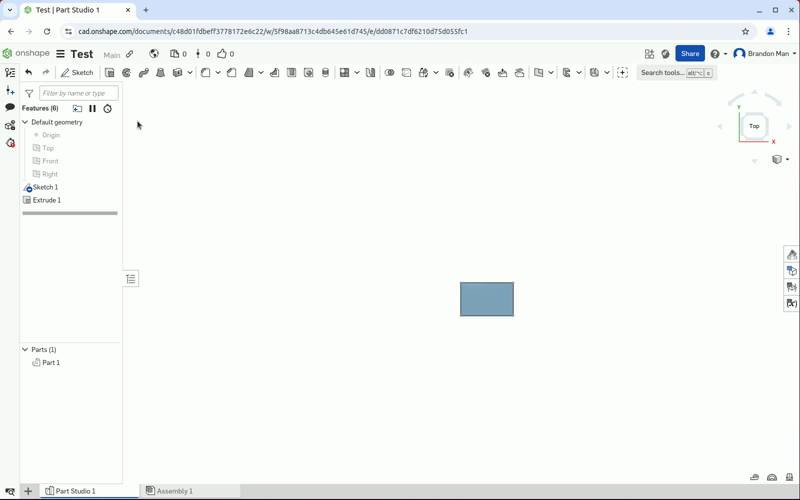
key(shift+h)
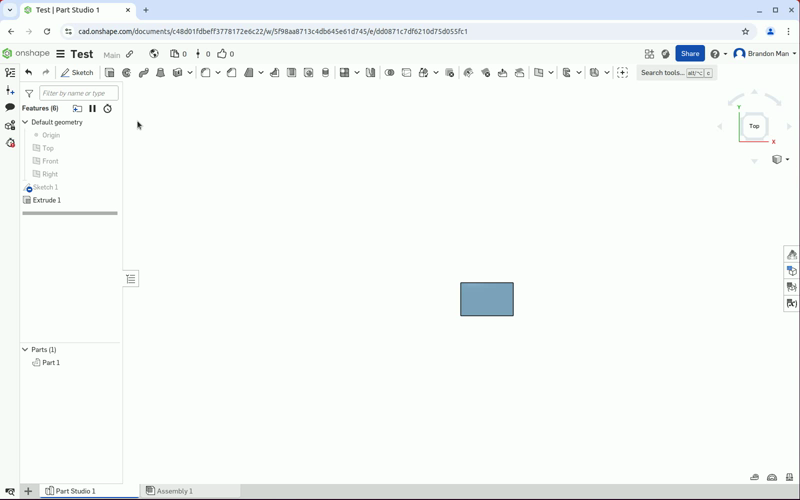
mouse_move(73, 189)
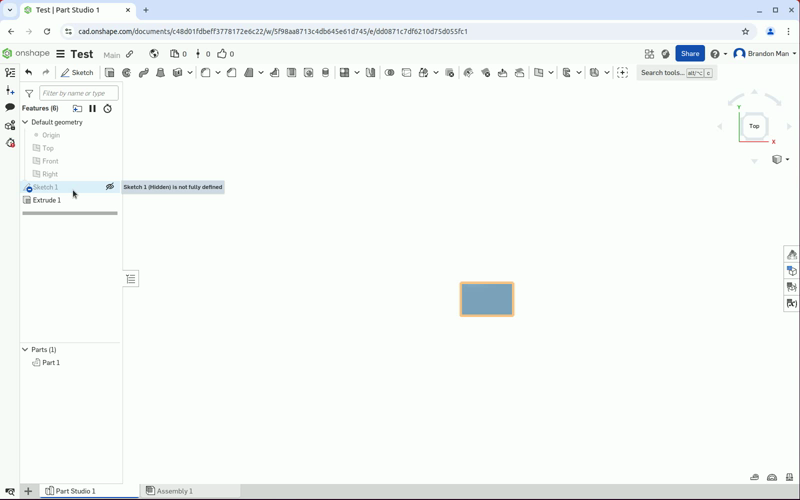
click(73, 189)
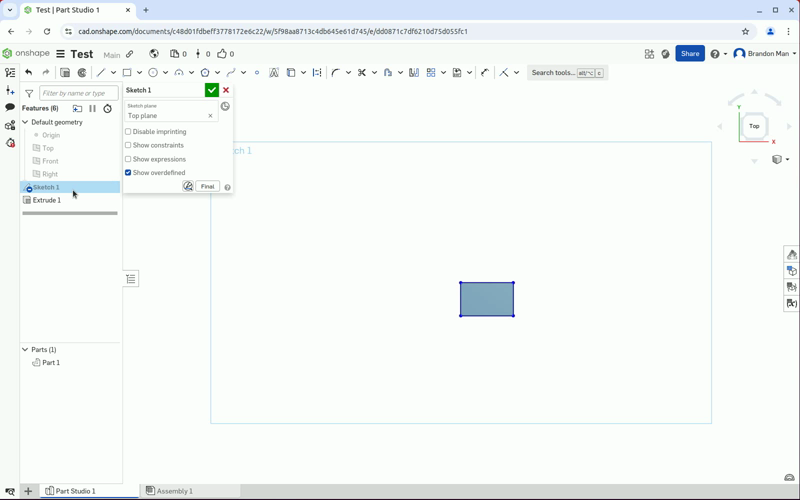
mouse_move(229, 92)
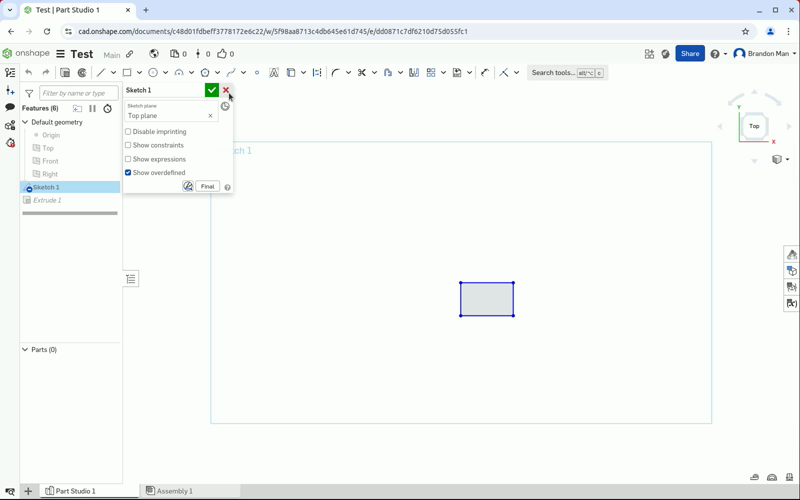
click(229, 92)
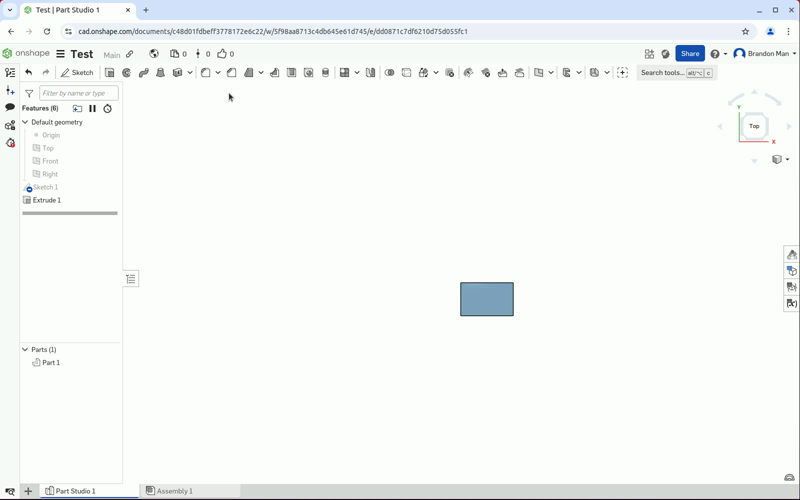
mouse_move(541, 75)
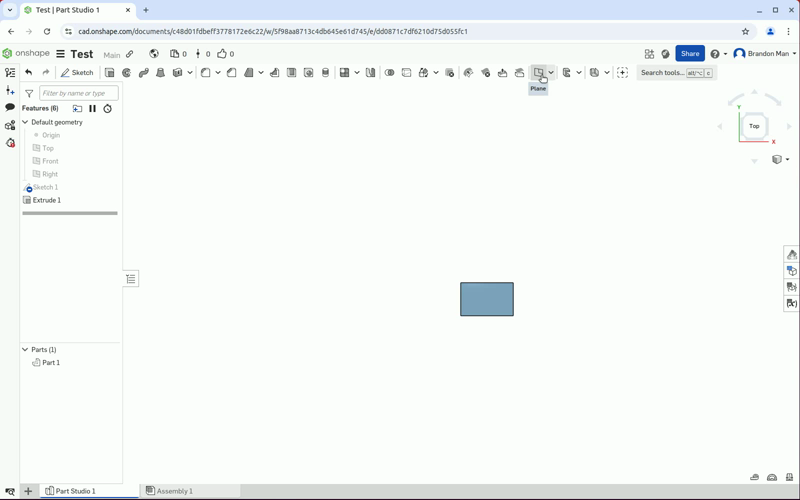
click(541, 75)
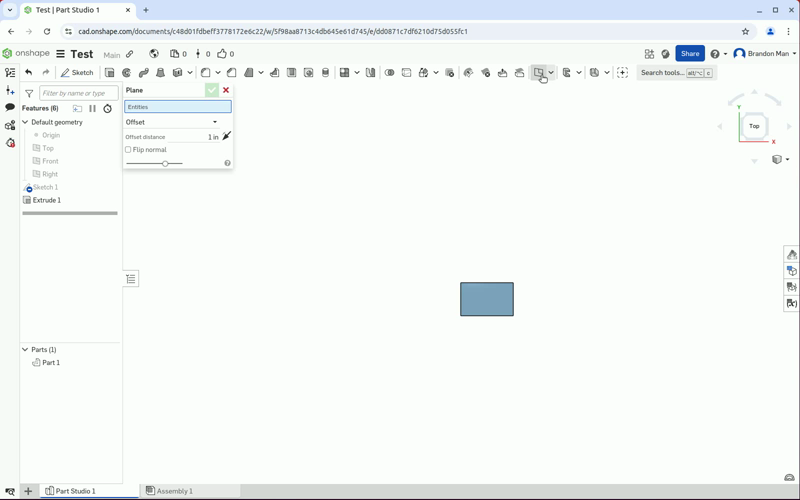
mouse_move(73, 150)
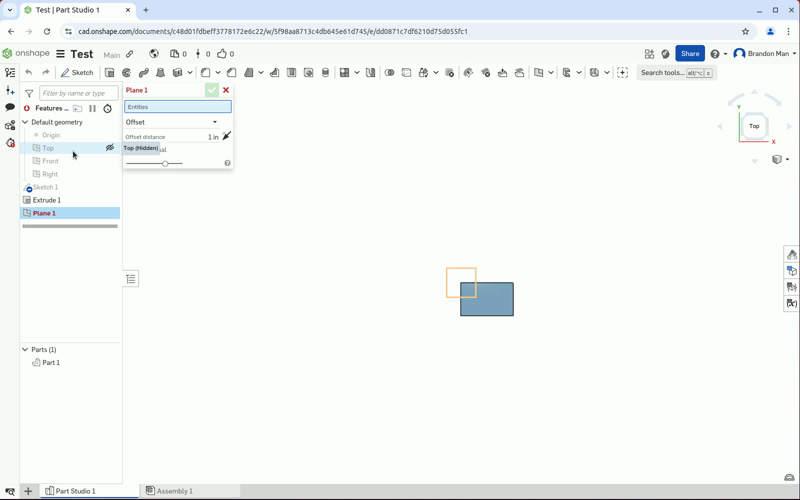
click(73, 150)
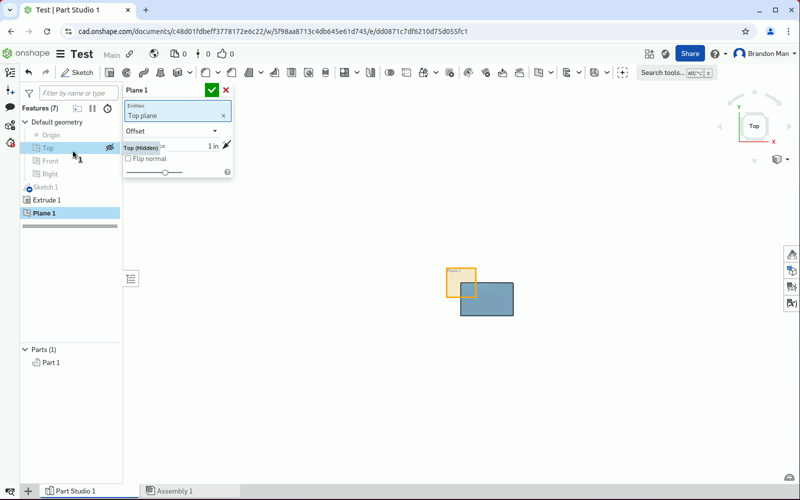
key(tab, 2)
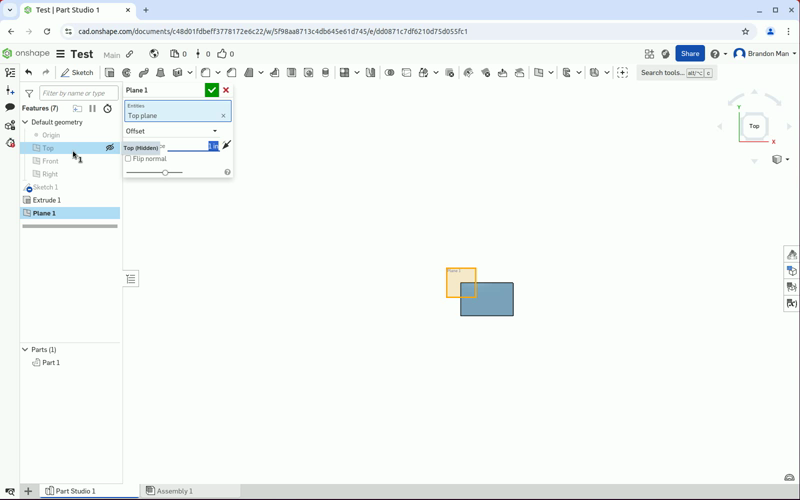
text(23.108)
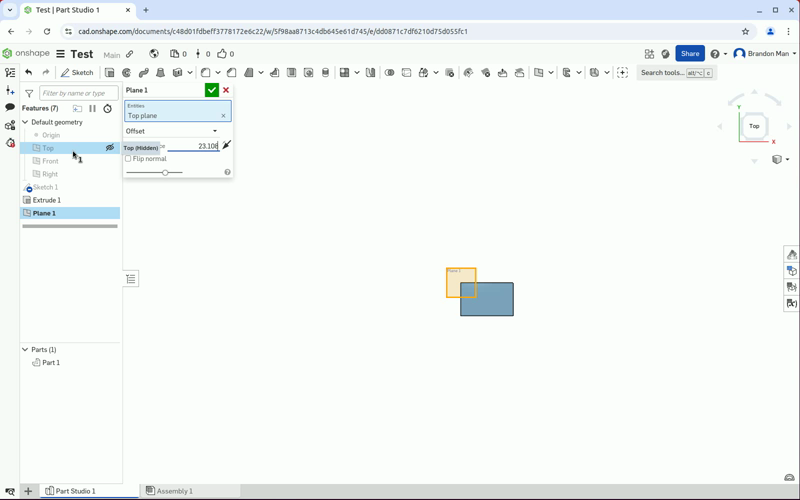
key(enter, 2)
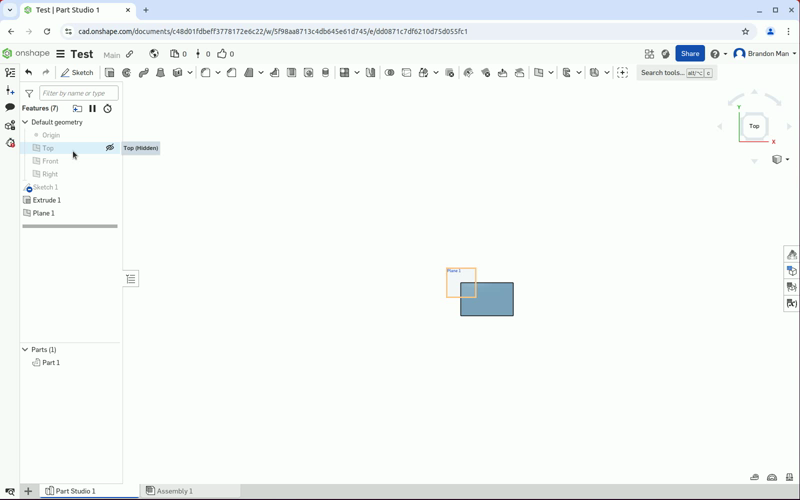
key(shift+s)
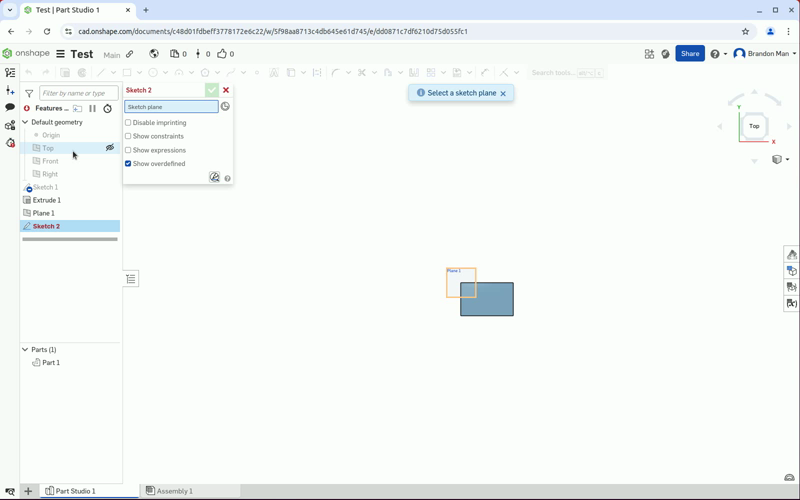
mouse_move(73, 215)
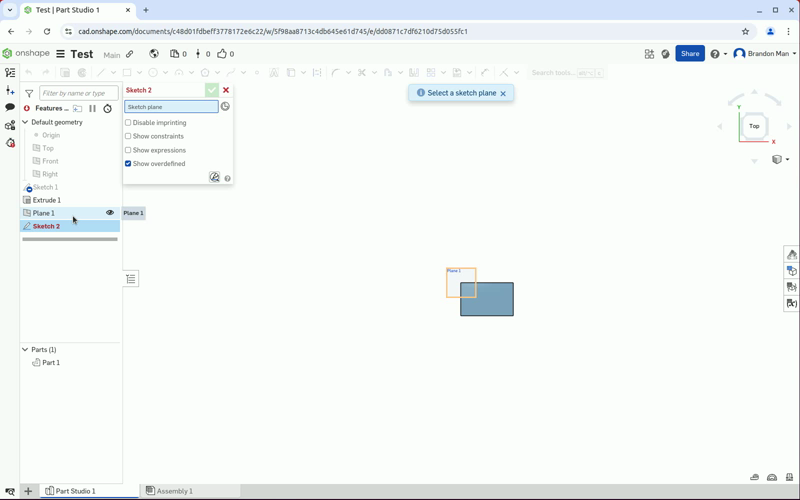
click(73, 215)
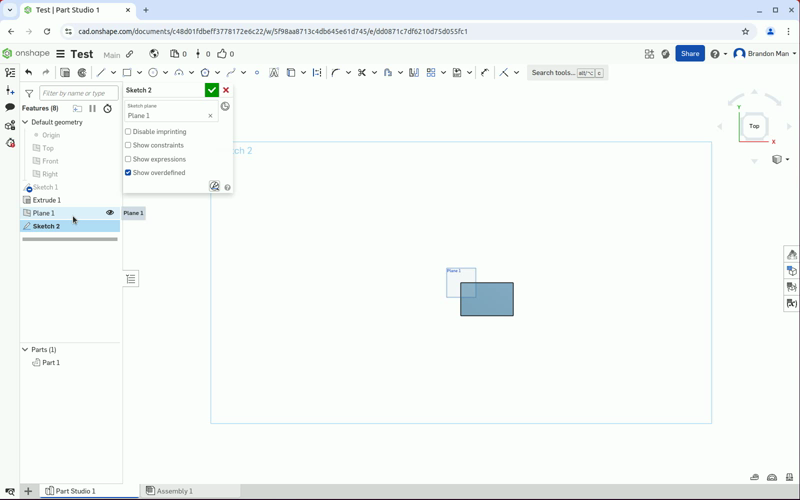
mouse_move(73, 352)
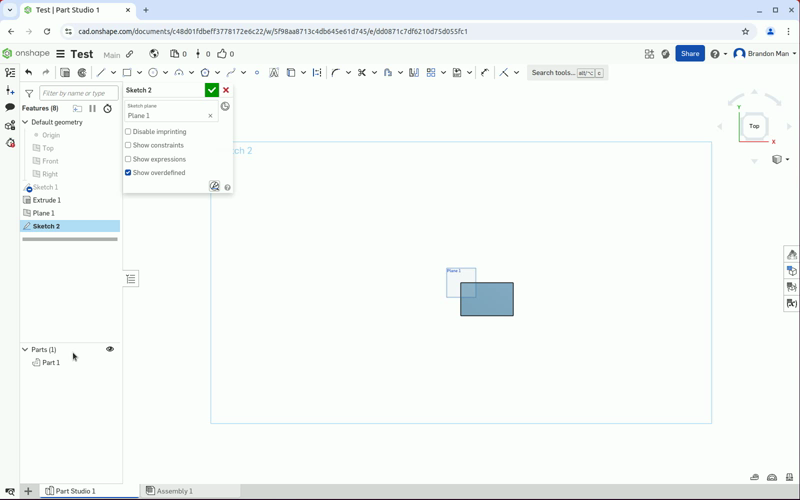
key(y)
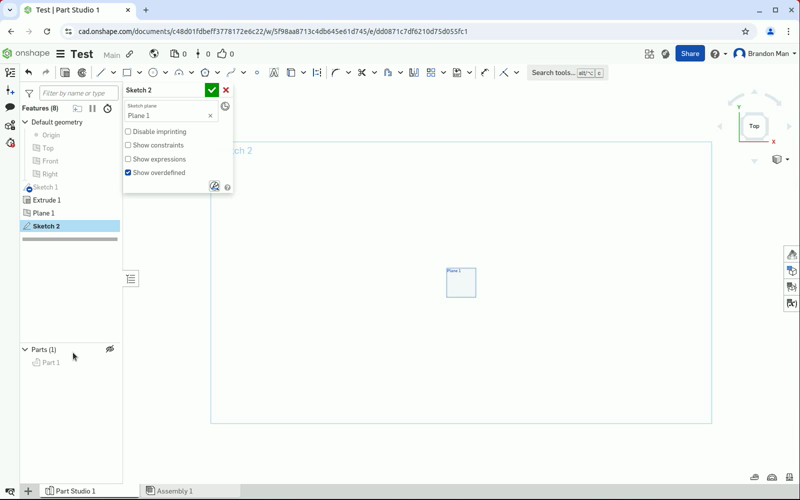
key(l)
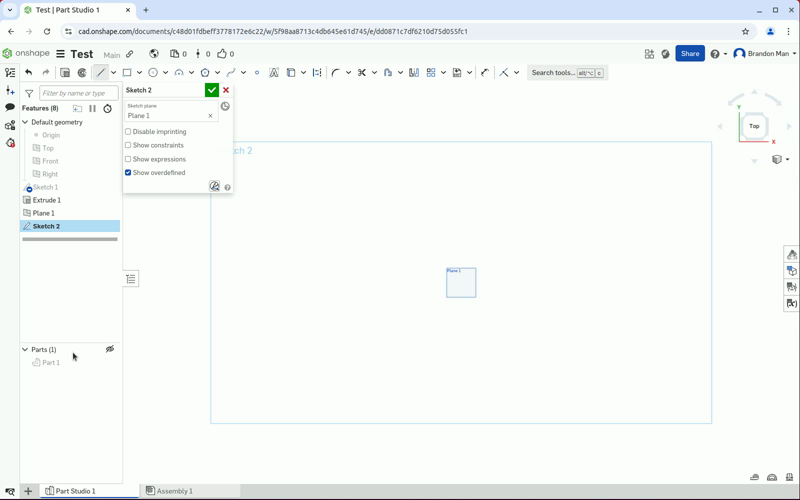
key_down(shift)
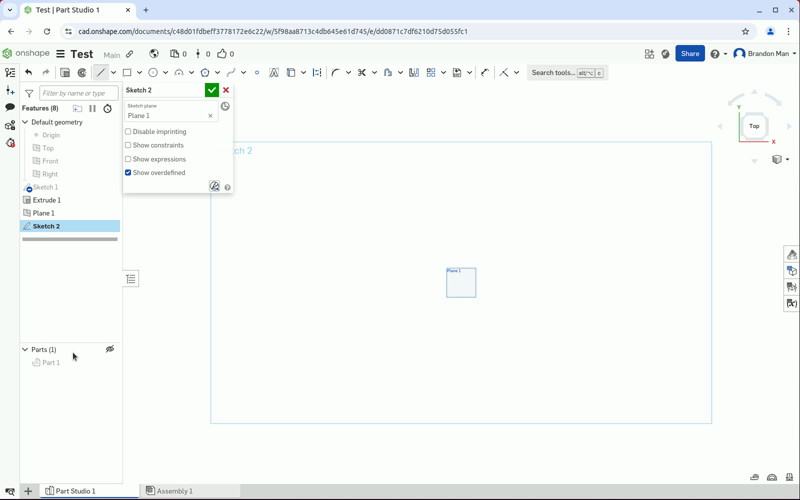
mouse_move(460, 306)
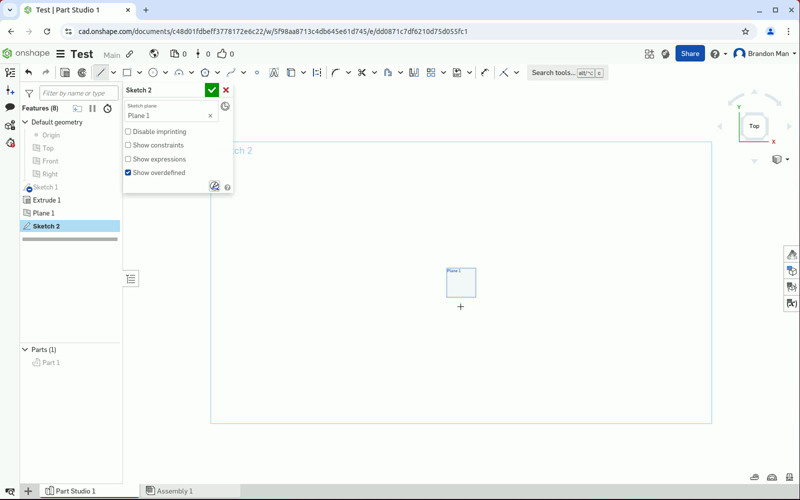
click(460, 306)
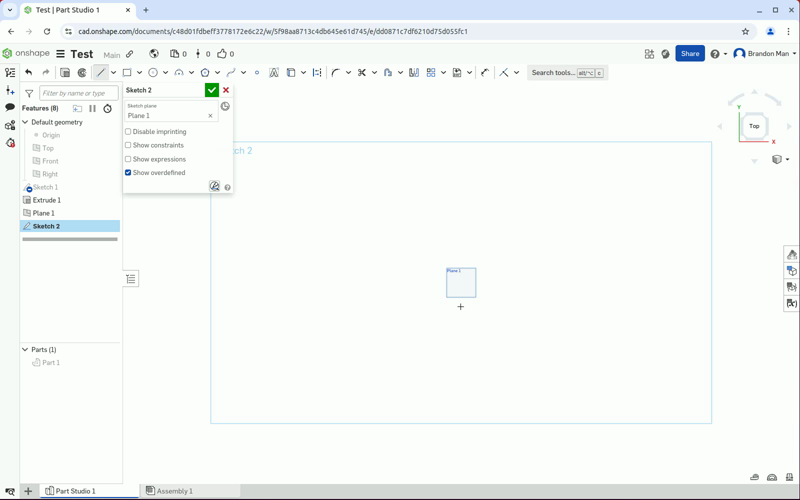
key_up(shift)
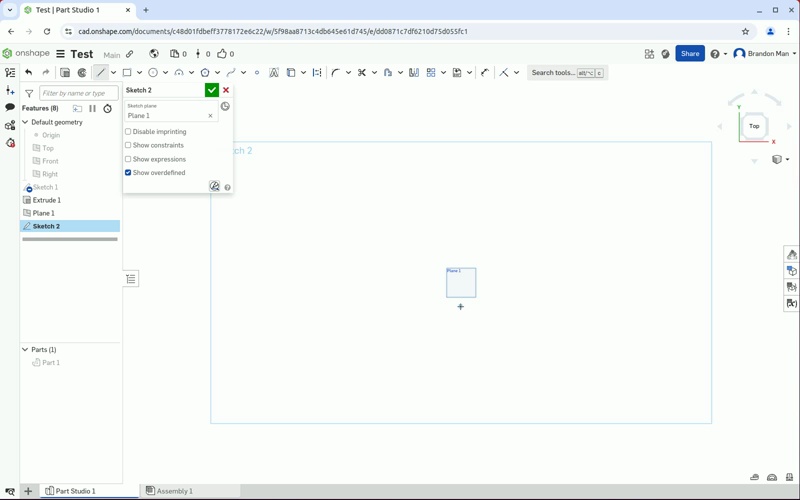
key_down(shift)
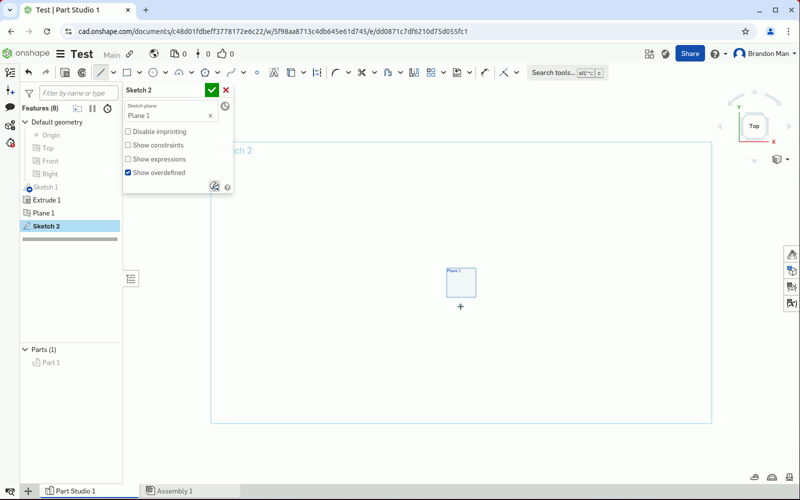
mouse_move(490, 306)
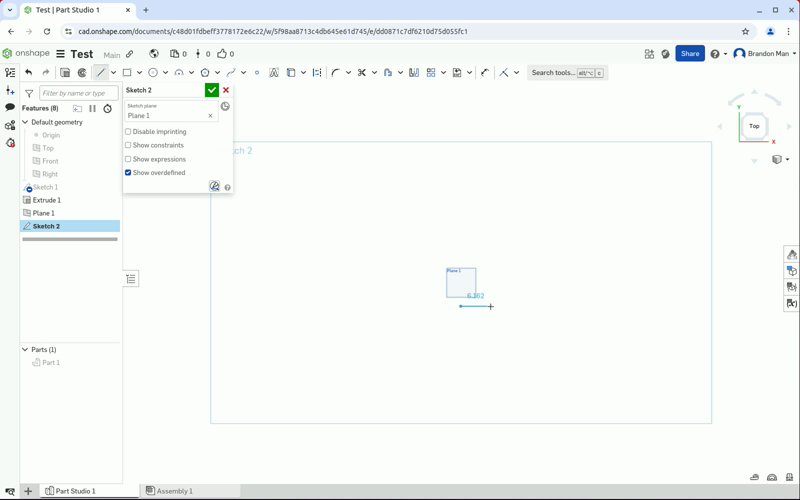
mouse_move(470, 306)
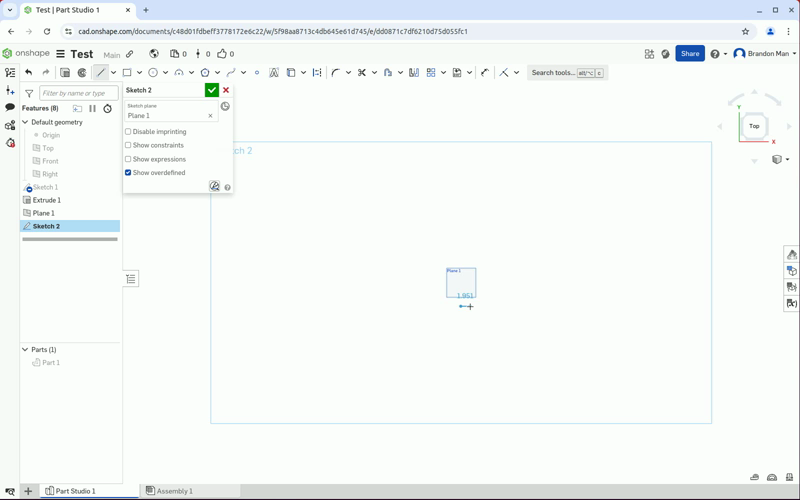
click(470, 306)
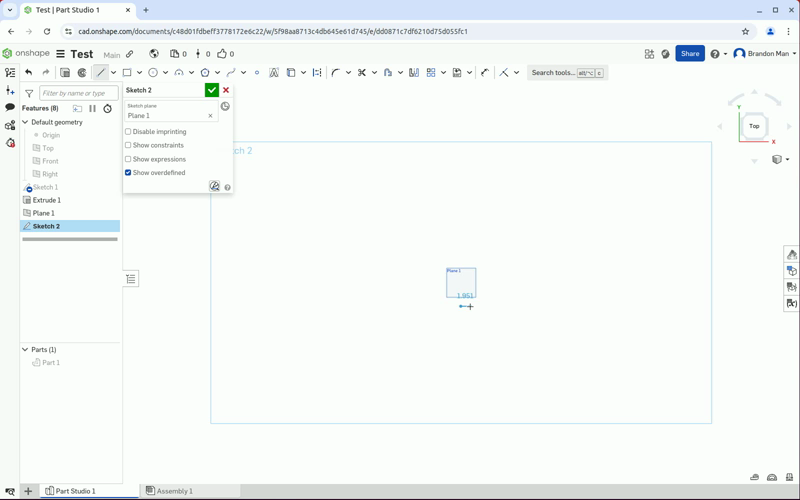
key_up(shift)
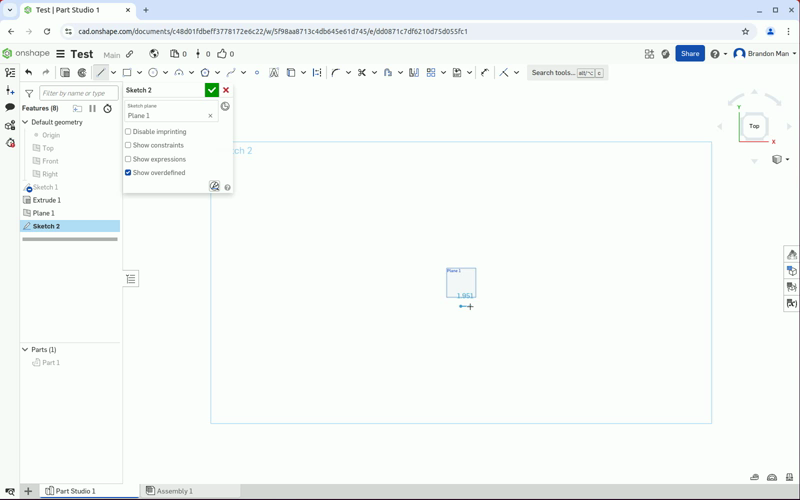
key_down(shift)
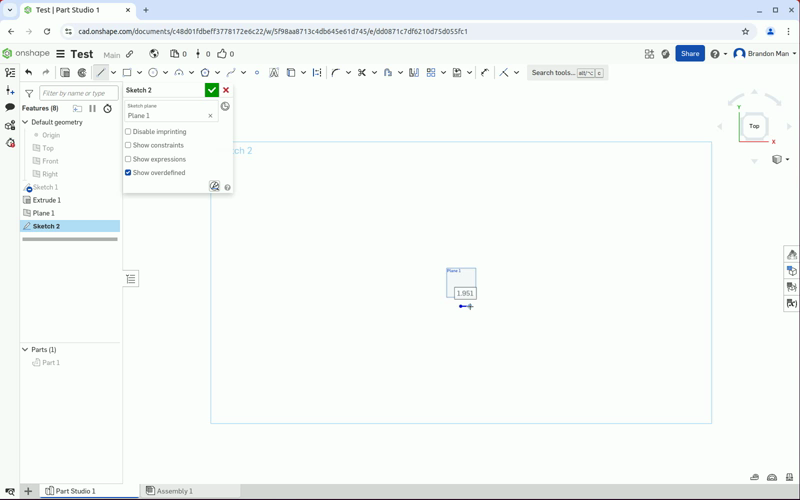
mouse_move(500, 306)
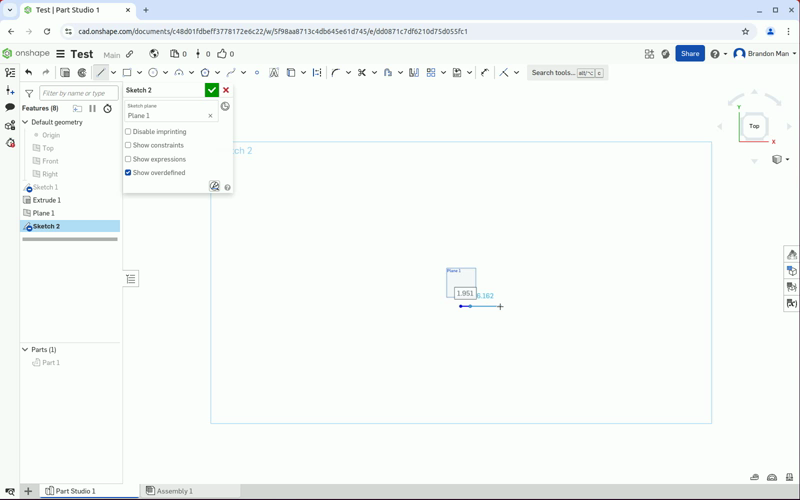
mouse_move(470, 315)
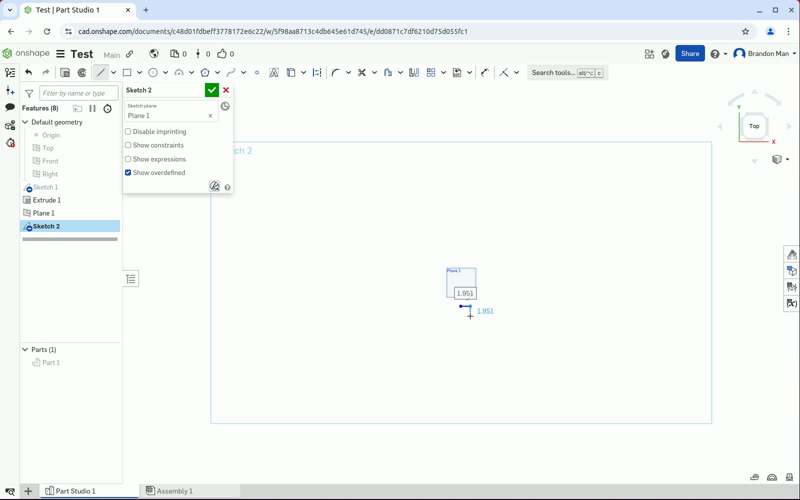
click(470, 315)
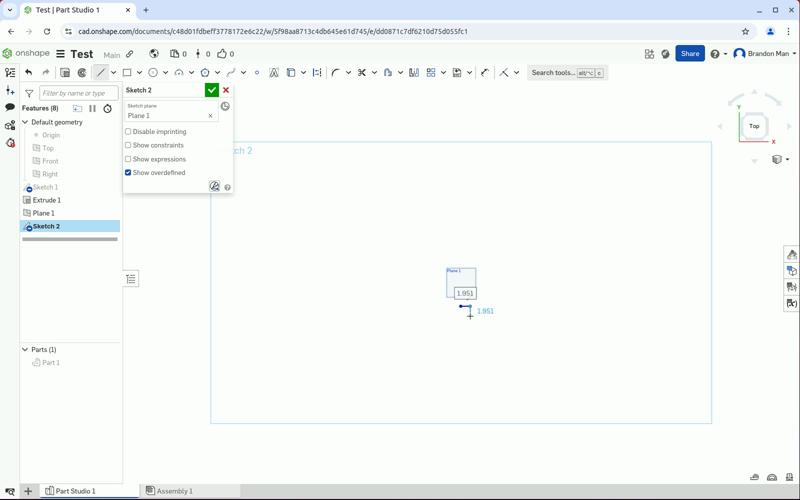
key_up(shift)
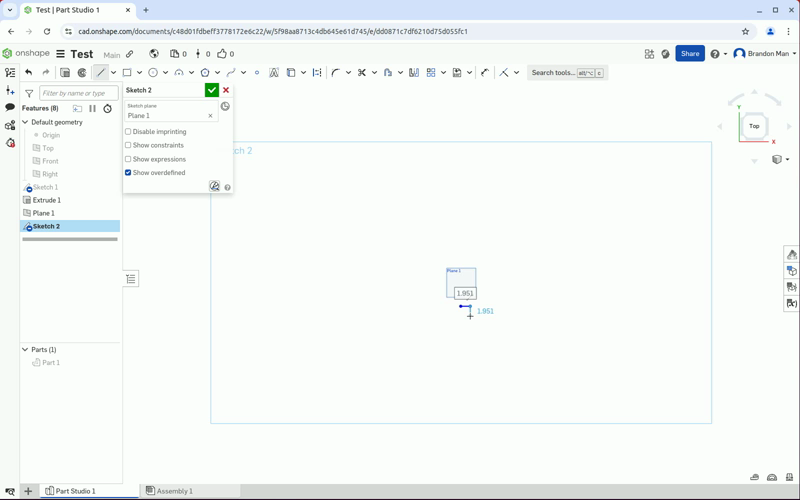
key_down(shift)
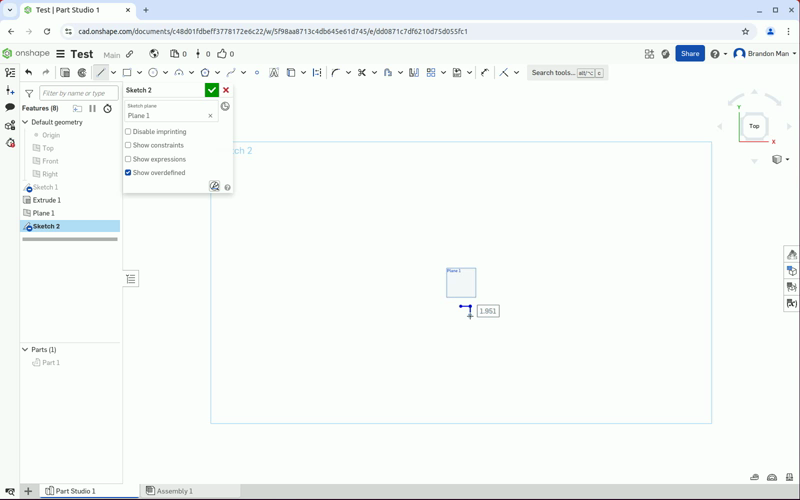
mouse_move(500, 315)
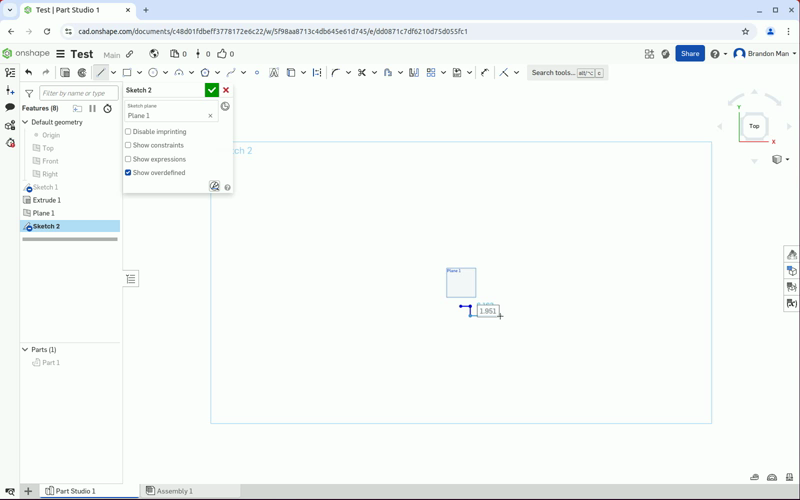
mouse_move(484, 315)
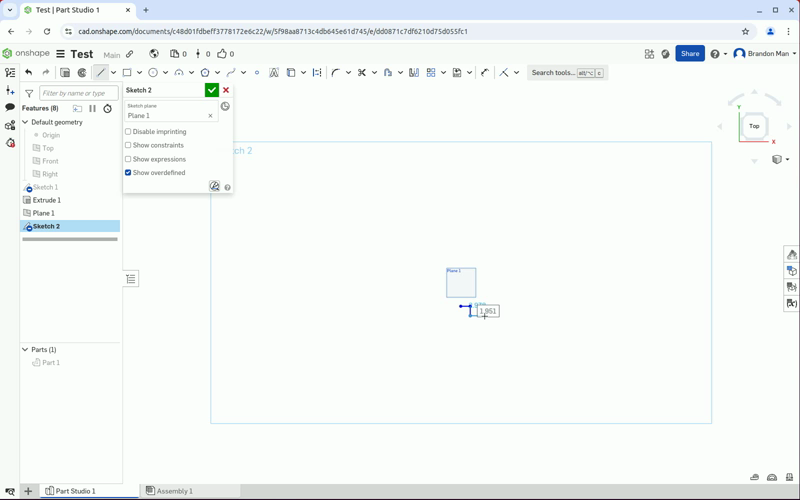
click(484, 315)
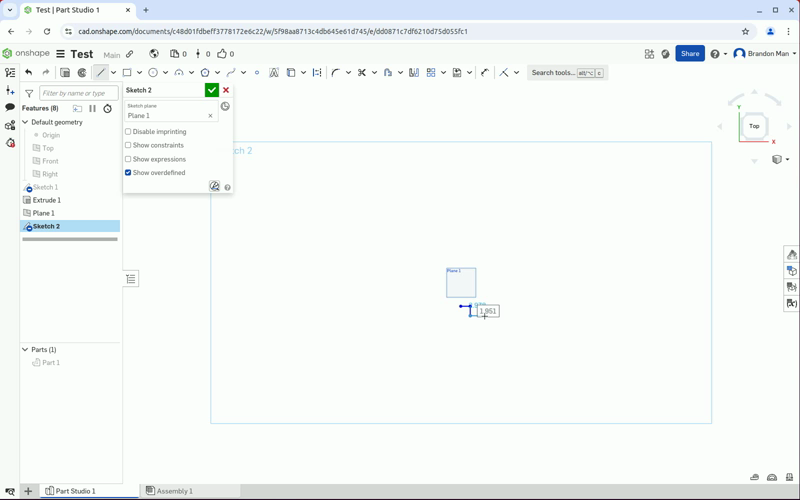
key_up(shift)
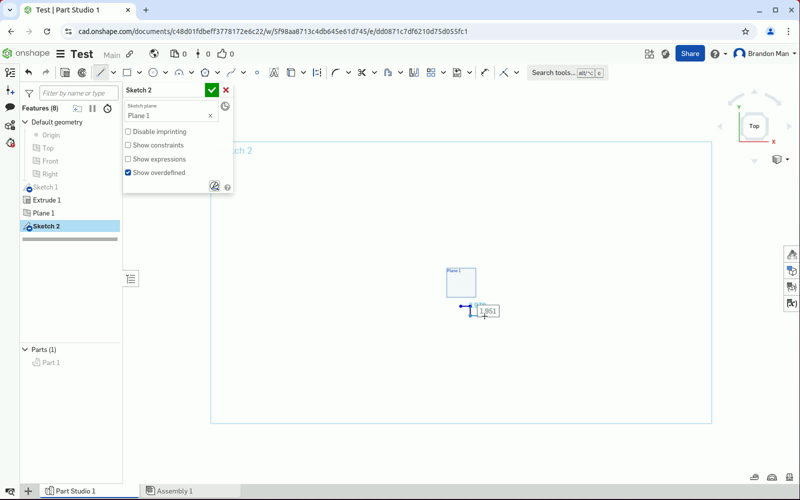
key_down(shift)
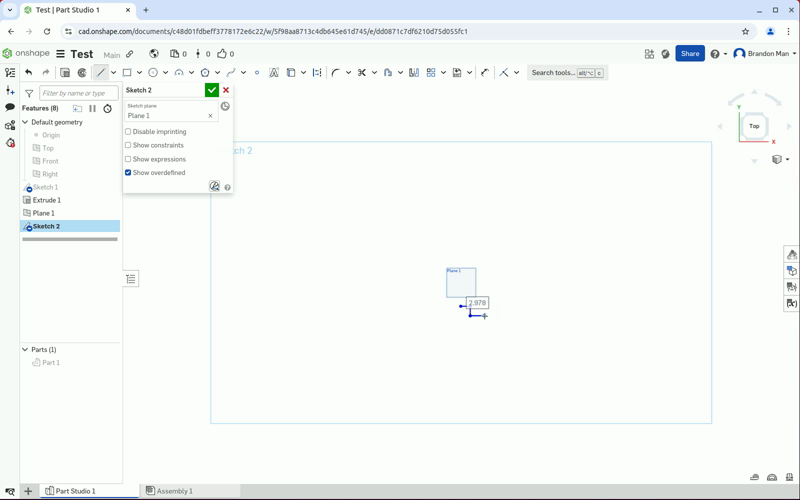
mouse_move(514, 315)
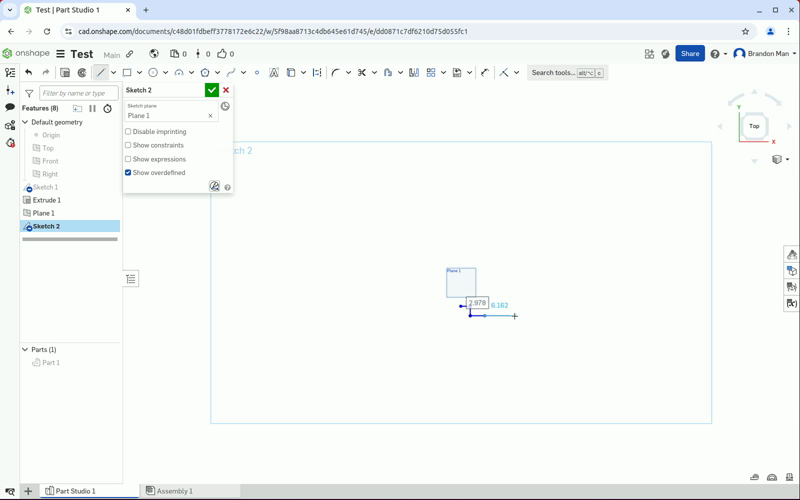
mouse_move(484, 306)
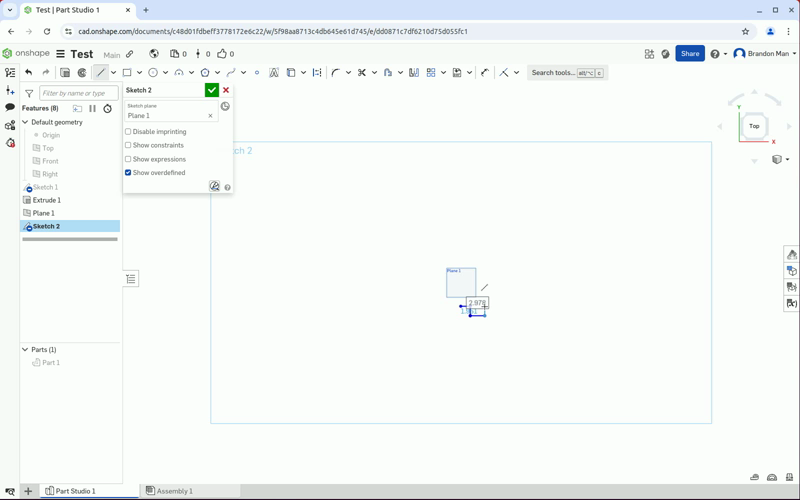
click(484, 306)
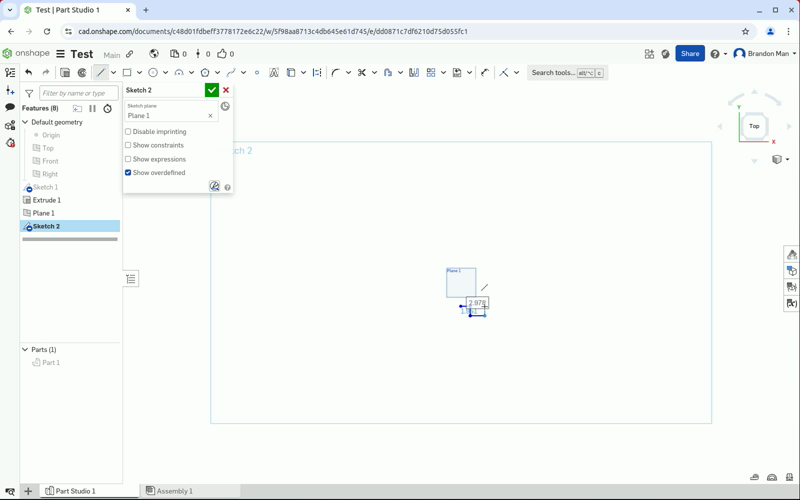
key_up(shift)
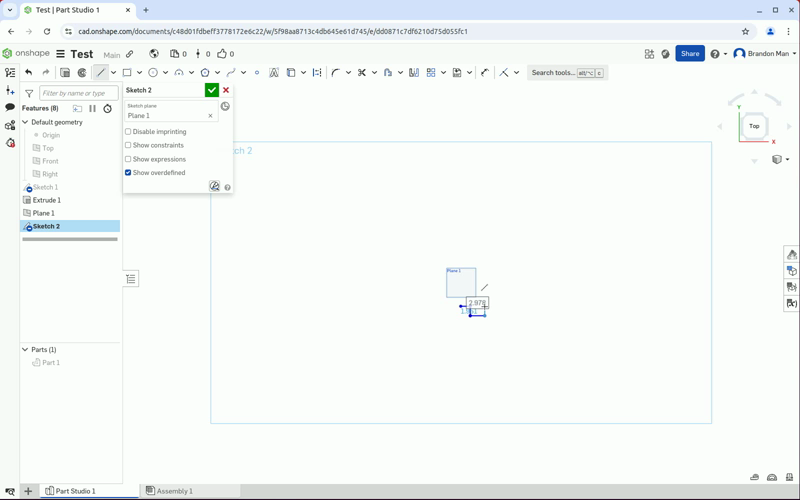
key_down(shift)
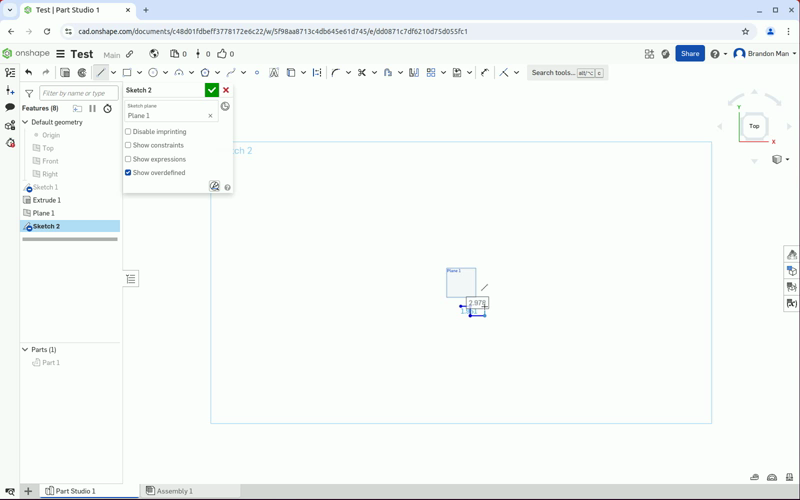
mouse_move(514, 306)
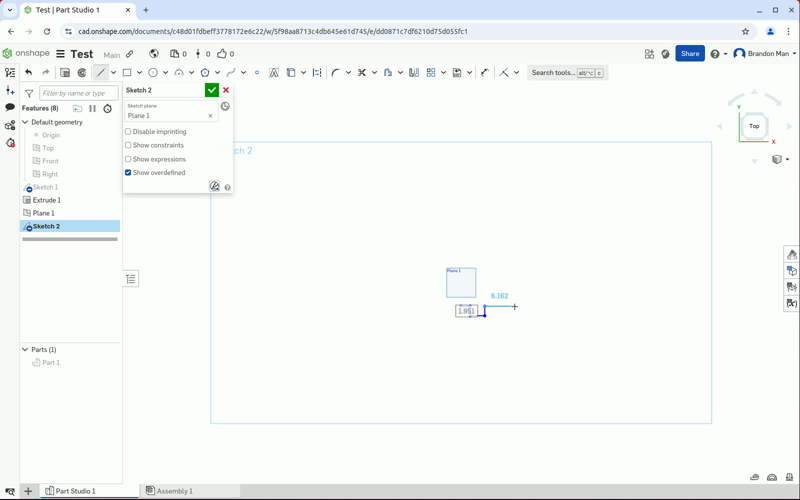
mouse_move(513, 306)
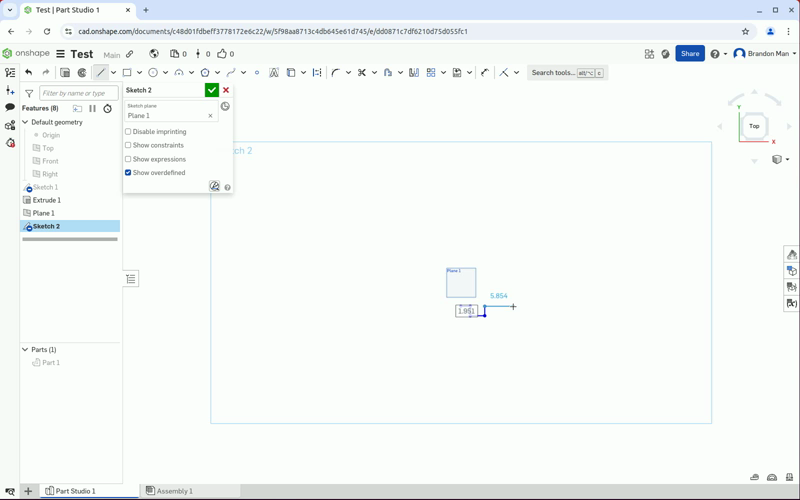
click(513, 306)
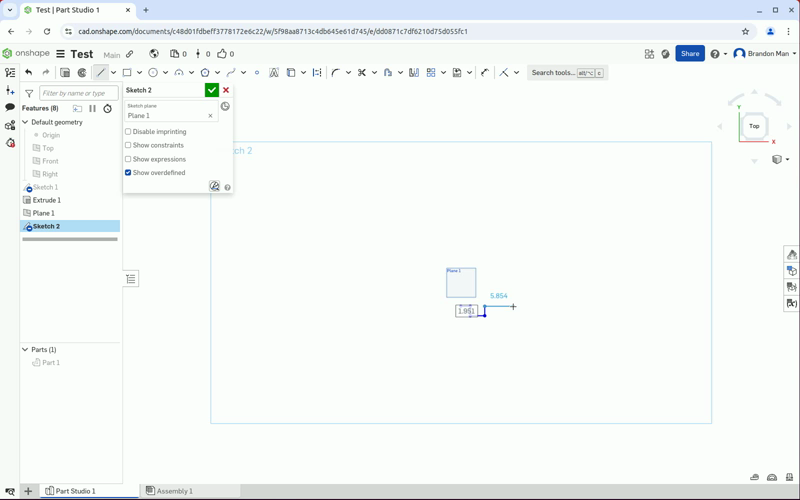
key_up(shift)
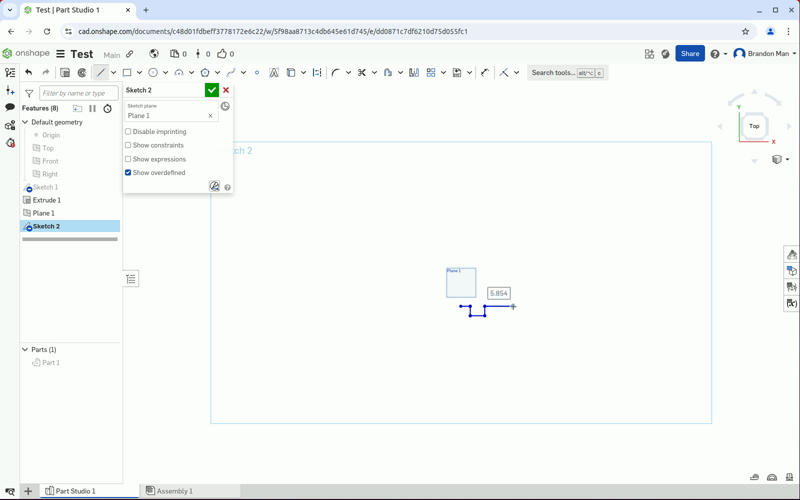
key_down(shift)
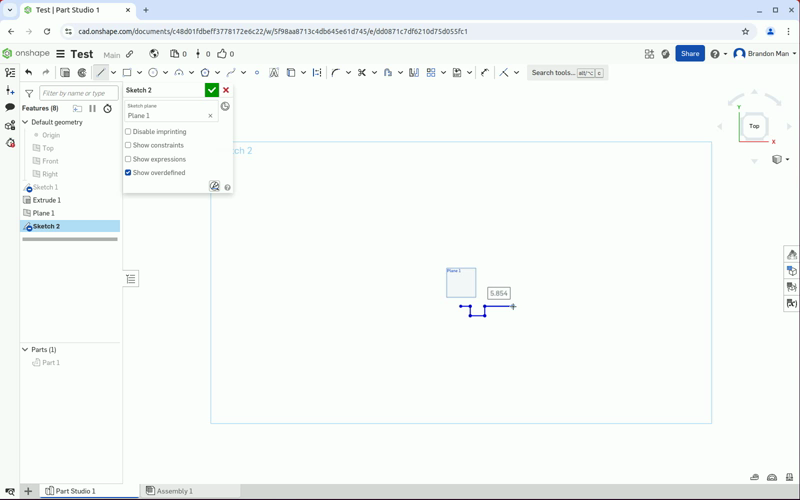
mouse_move(543, 306)
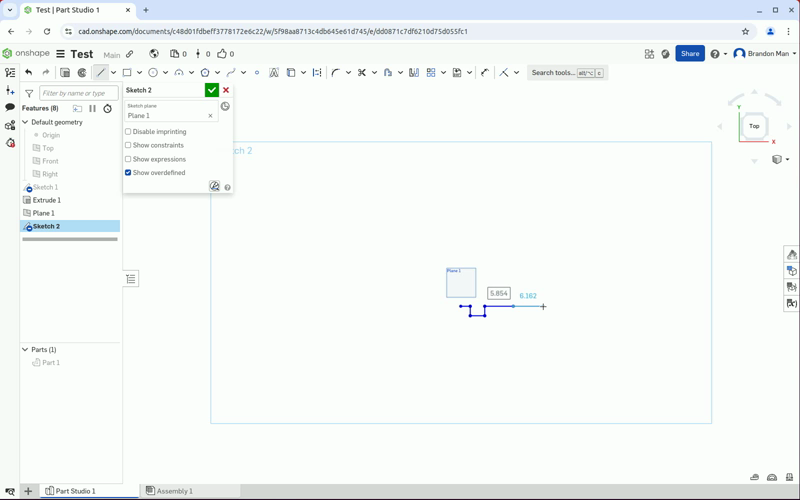
mouse_move(513, 282)
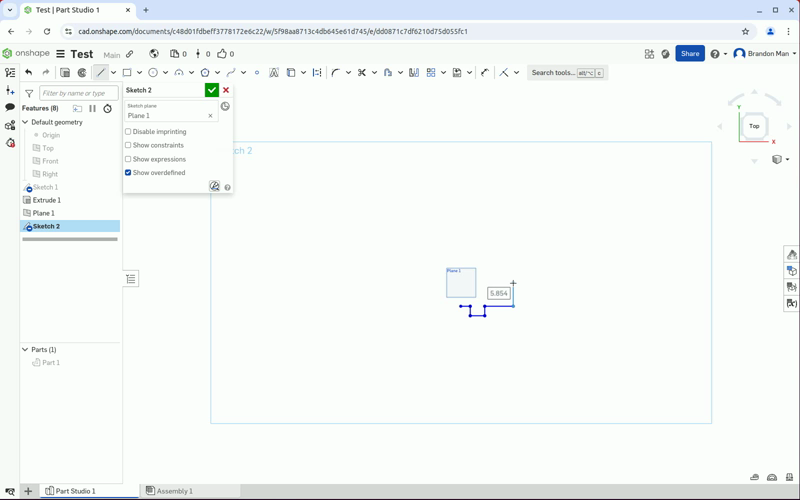
click(513, 282)
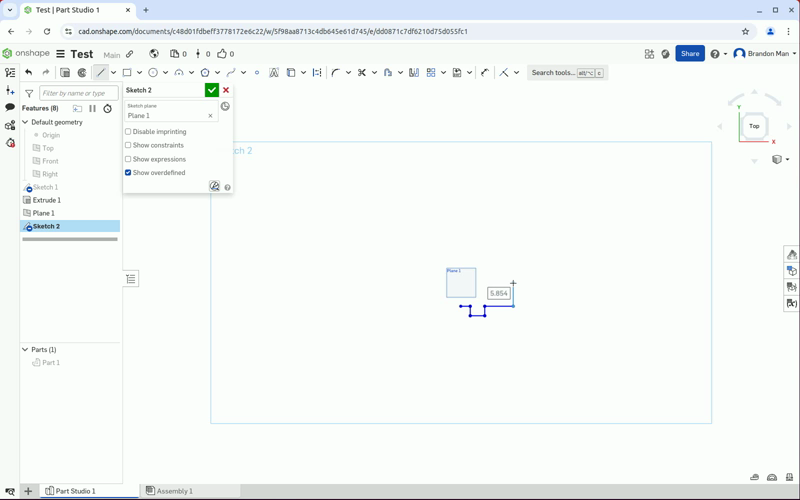
key_up(shift)
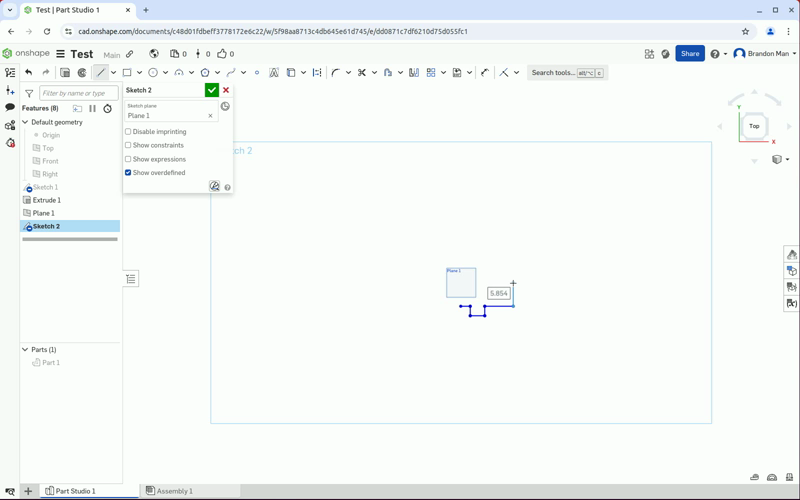
key_down(shift)
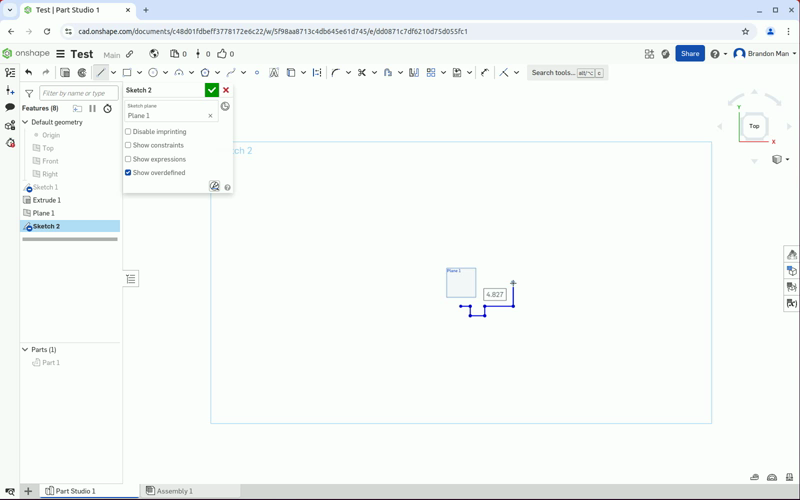
mouse_move(543, 282)
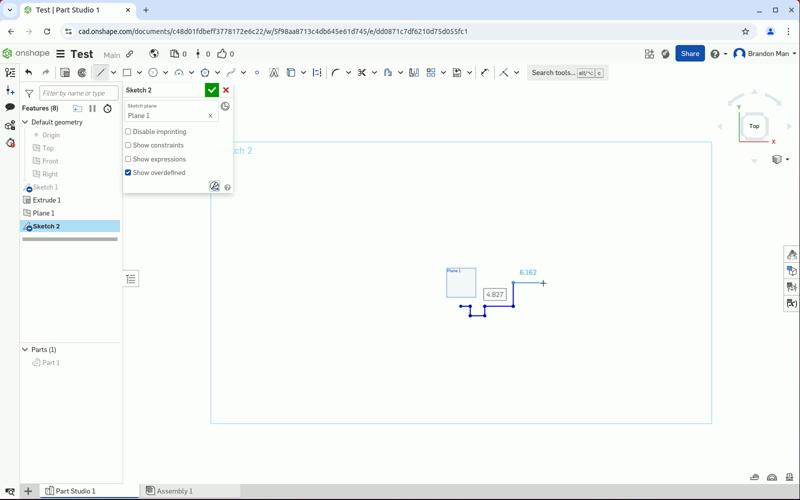
mouse_move(470, 282)
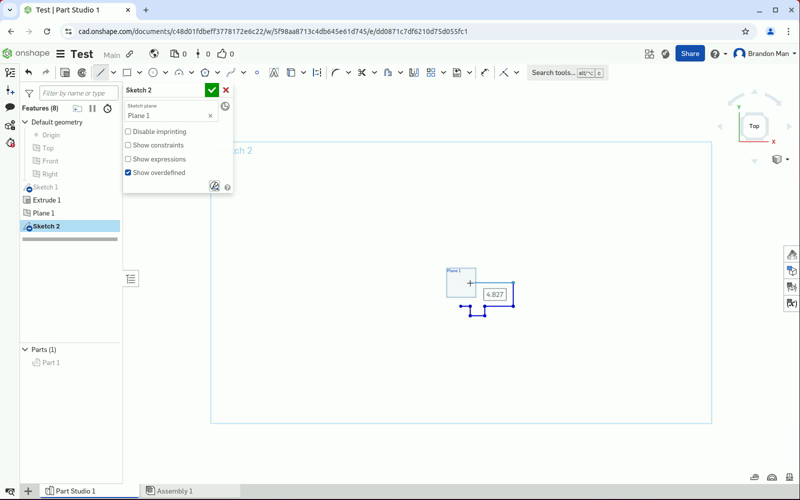
click(470, 282)
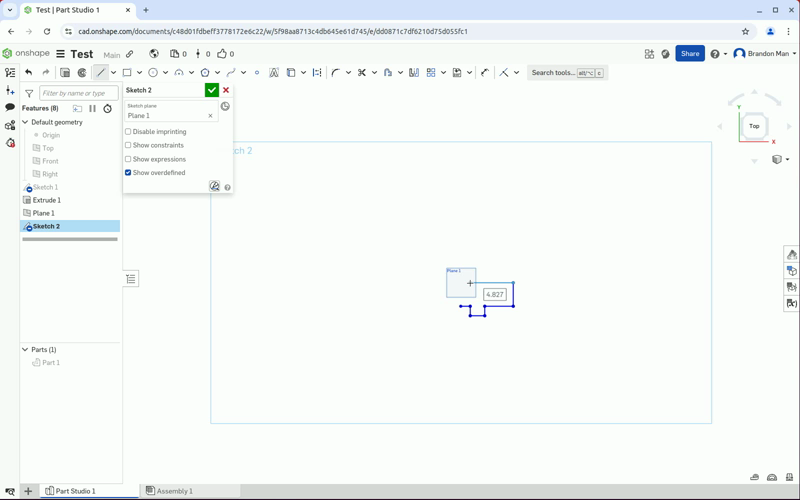
key_up(shift)
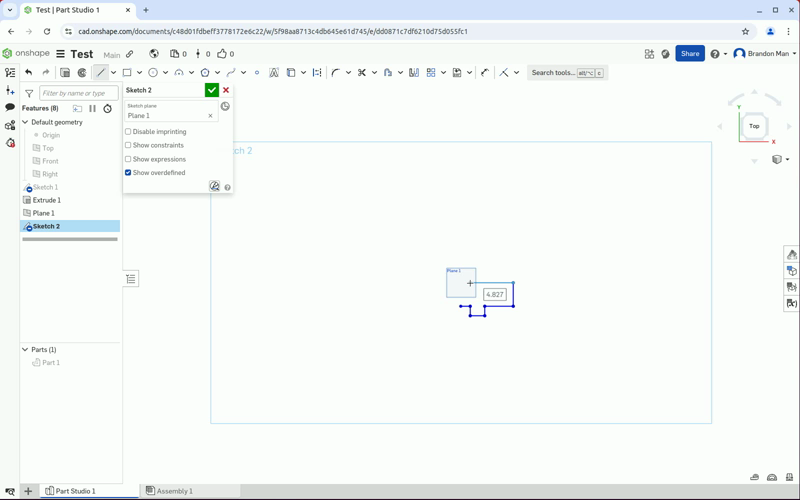
key_down(shift)
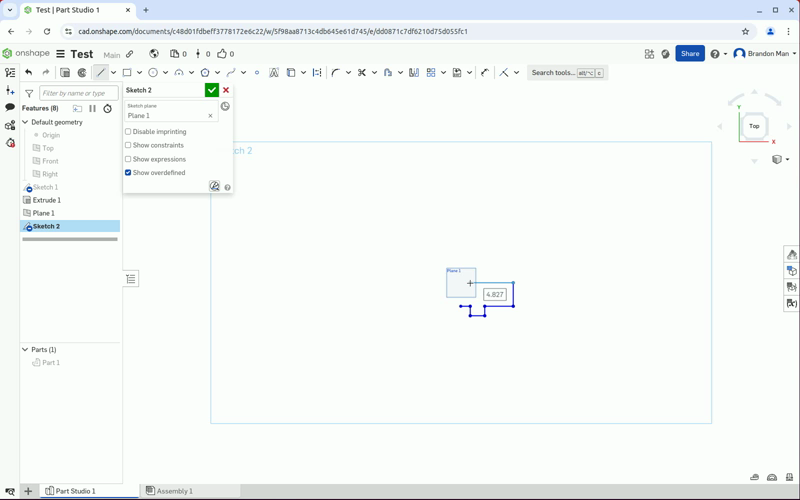
mouse_move(500, 282)
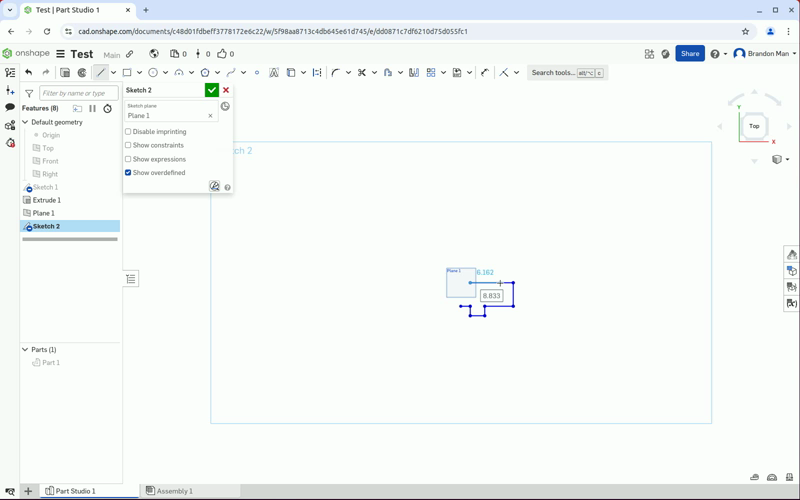
mouse_move(470, 291)
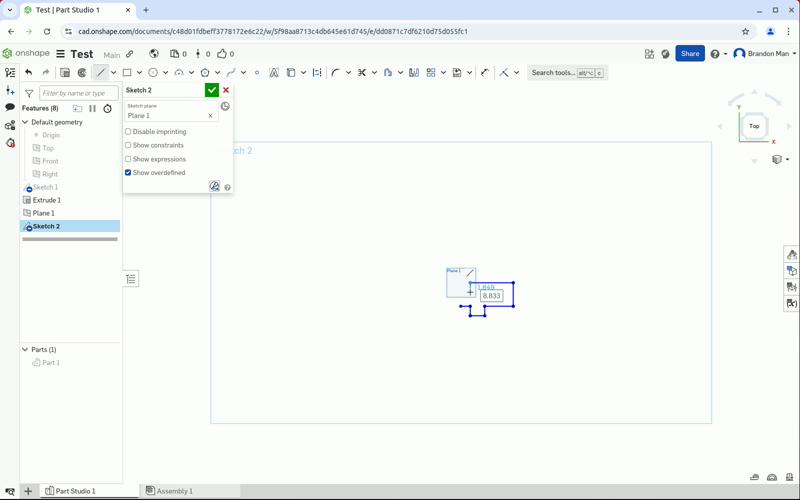
click(470, 291)
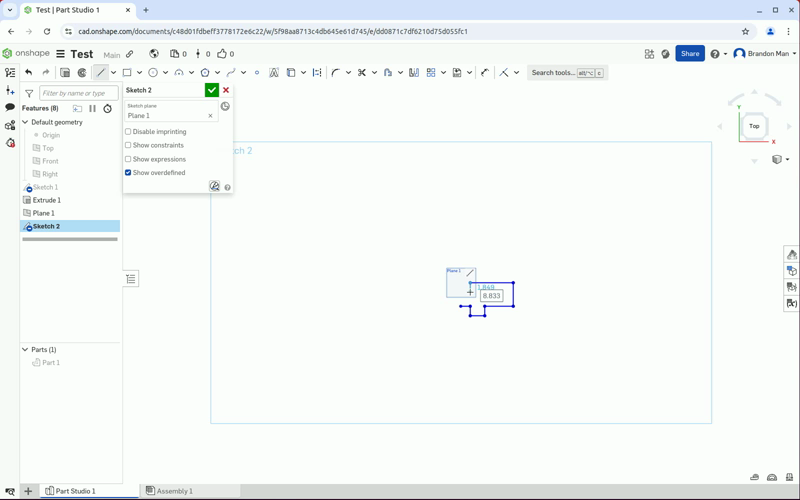
key_up(shift)
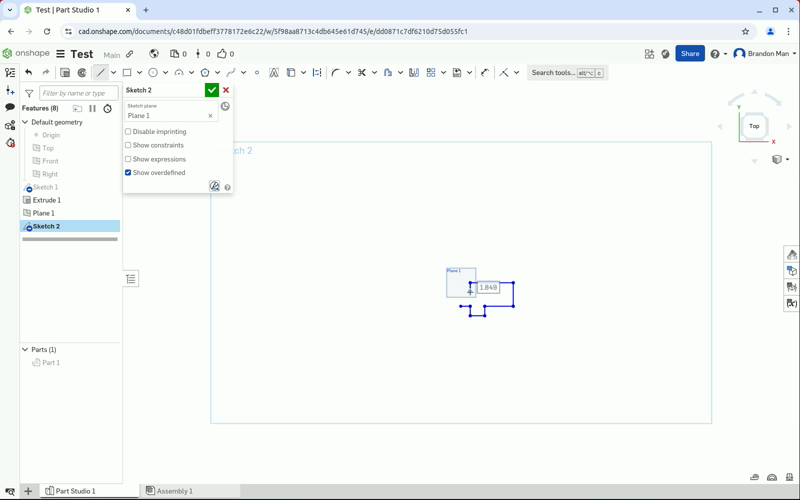
key_down(shift)
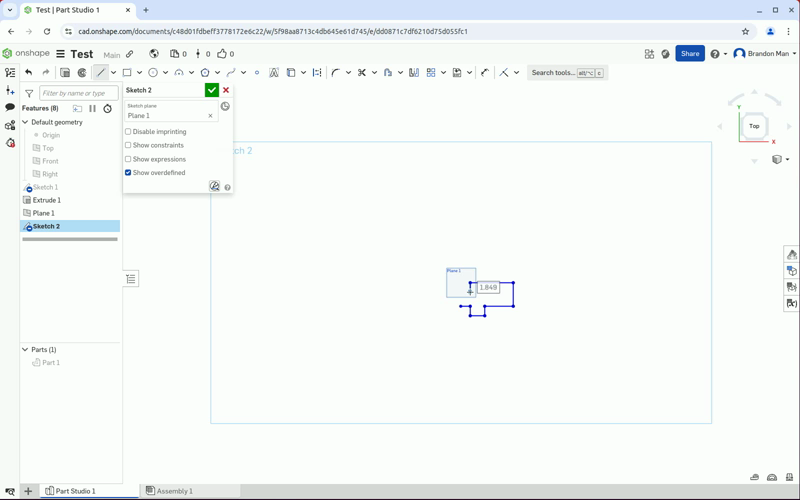
mouse_move(500, 291)
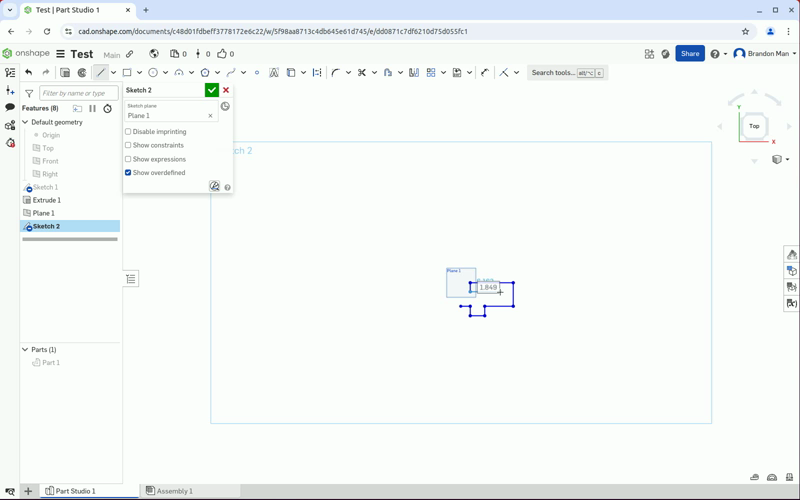
mouse_move(460, 291)
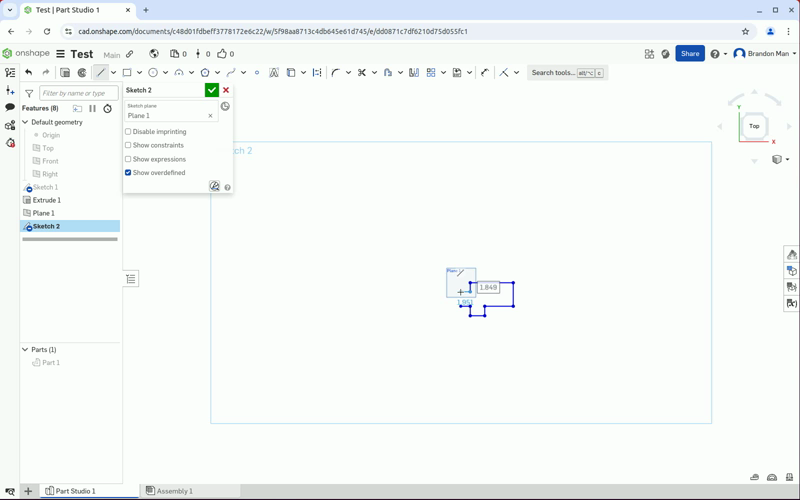
click(460, 291)
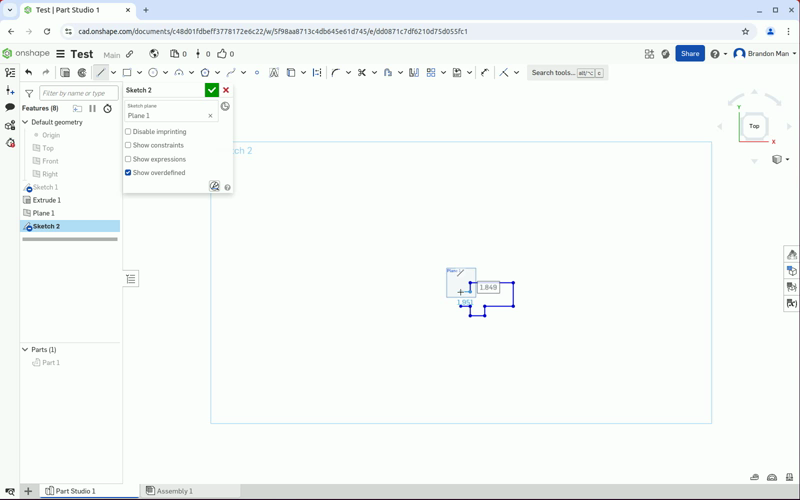
key_up(shift)
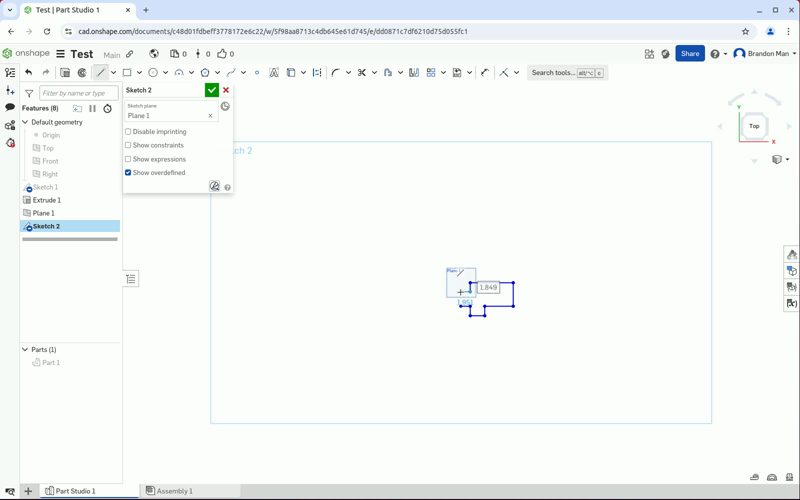
mouse_move(490, 291)
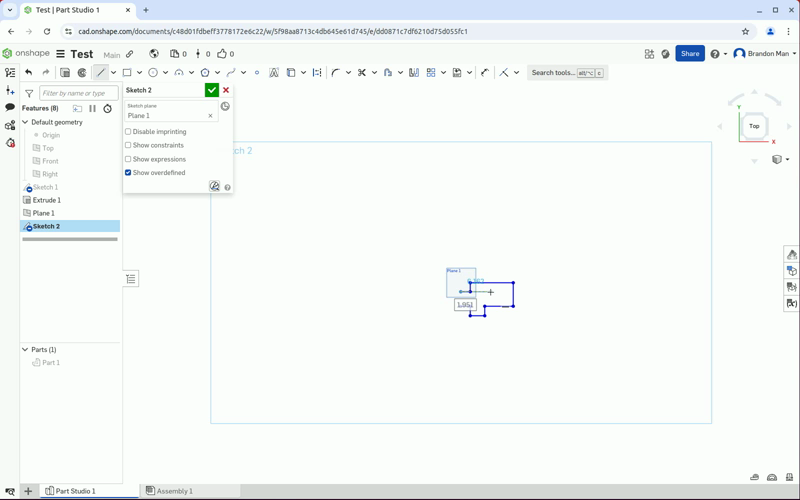
key_down(shift)
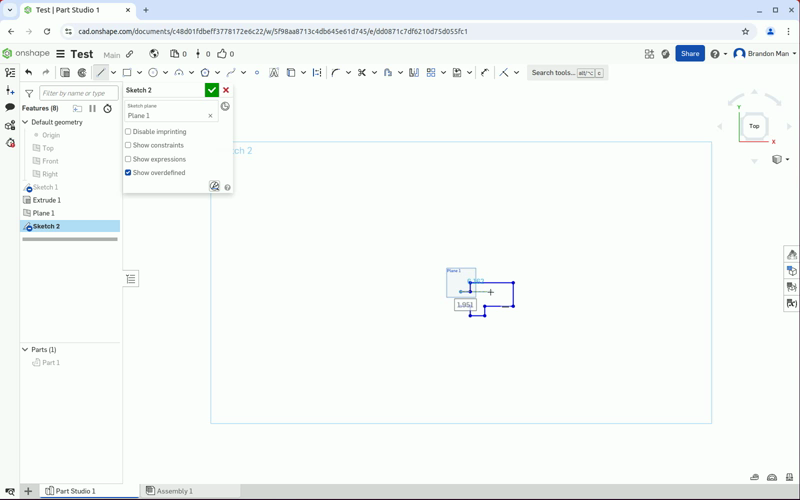
mouse_move(460, 306)
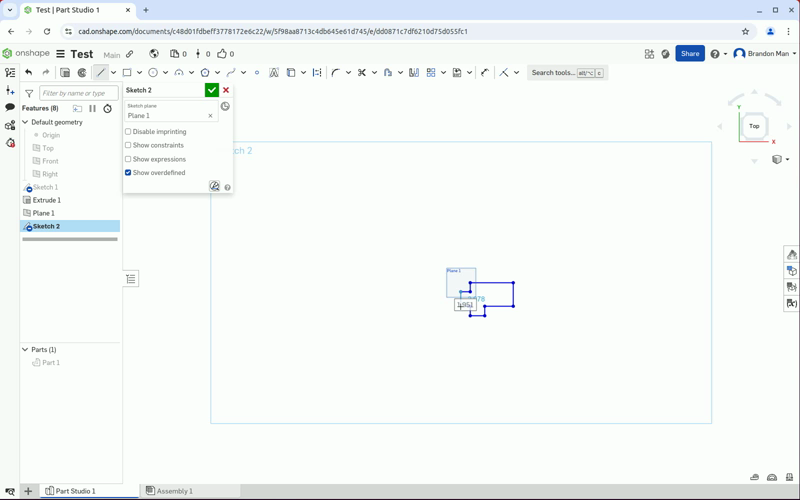
key_up(shift)
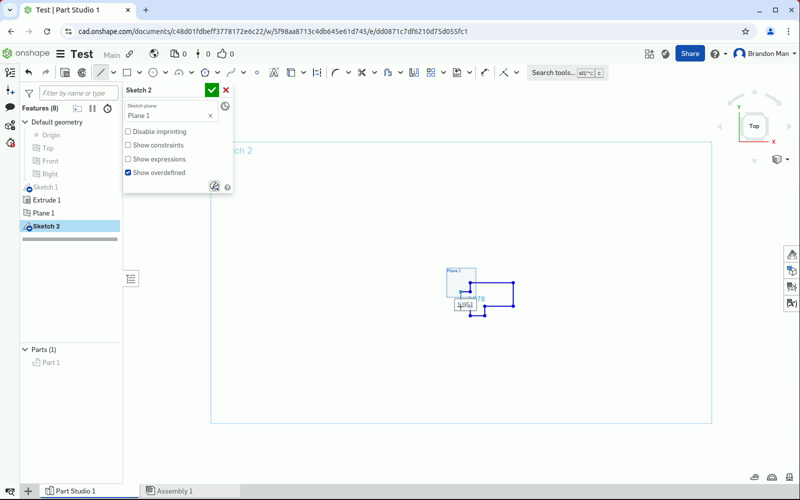
click(460, 306)
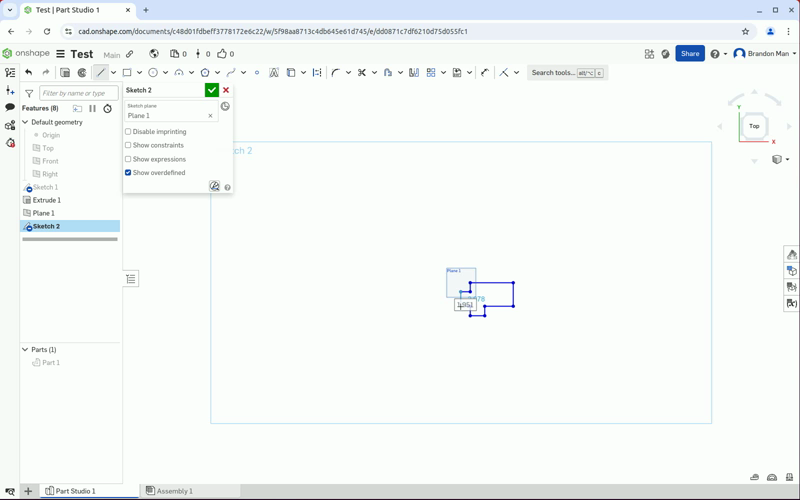
key(esc)
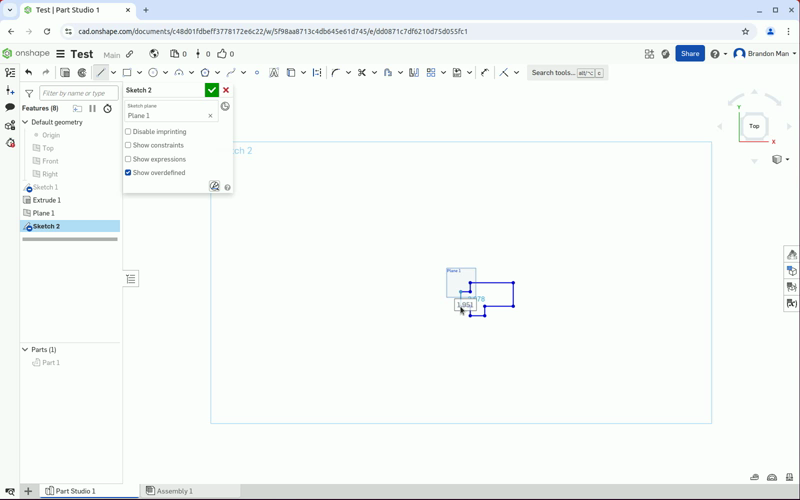
mouse_move(480, 301)
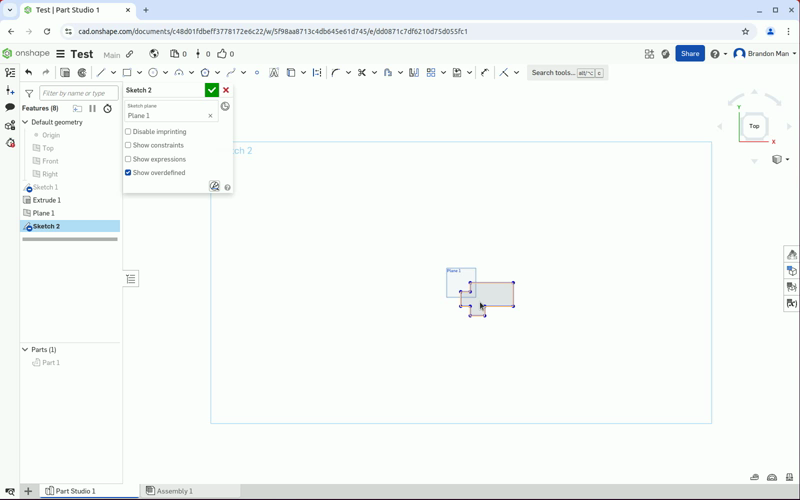
scroll(6)
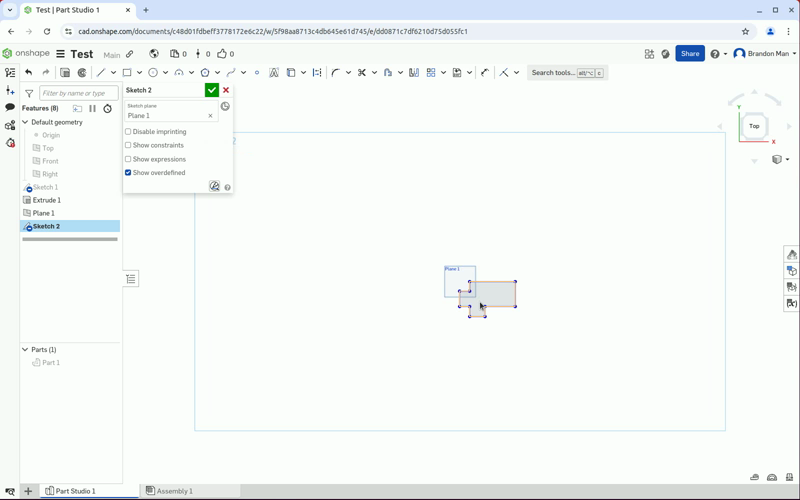
scroll(6)
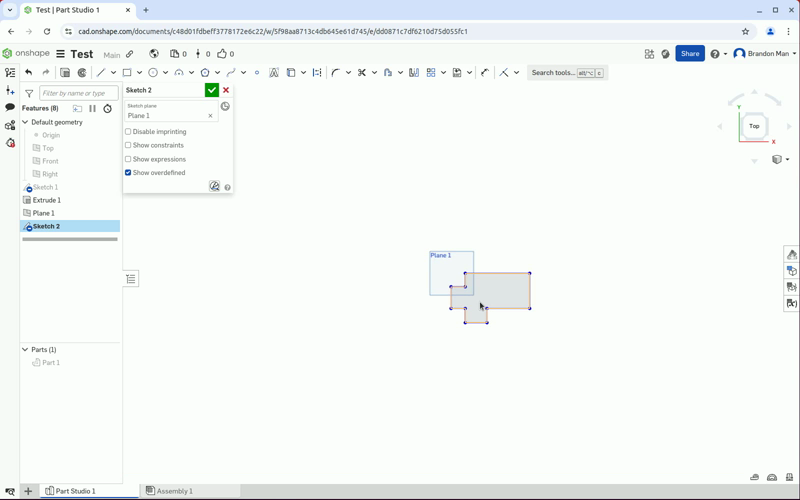
scroll(6)
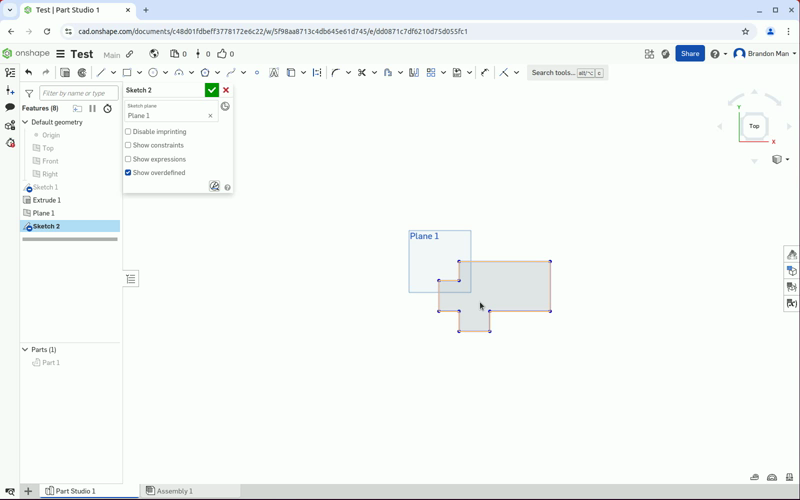
scroll(6)
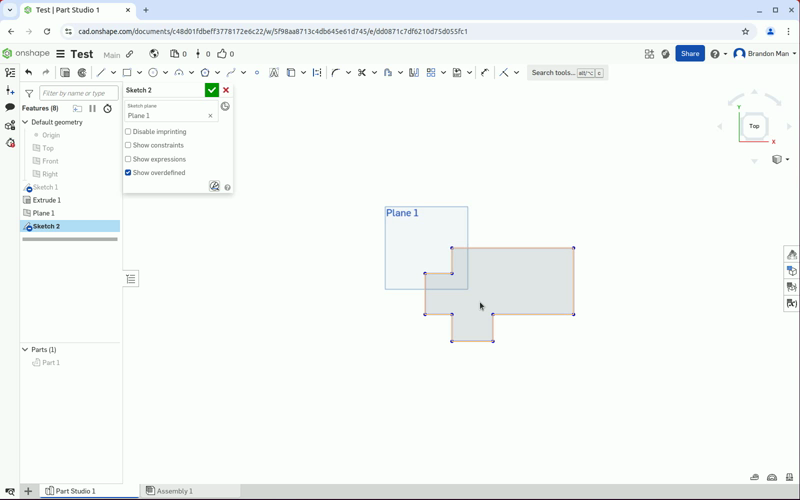
scroll(6)
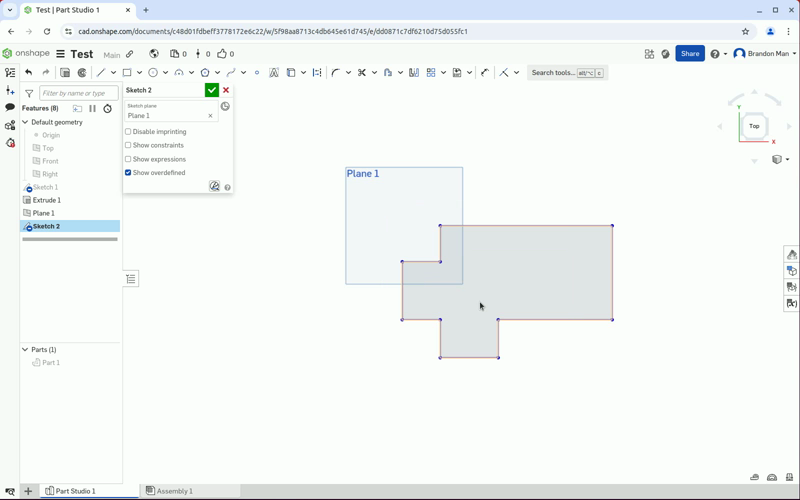
scroll(6)
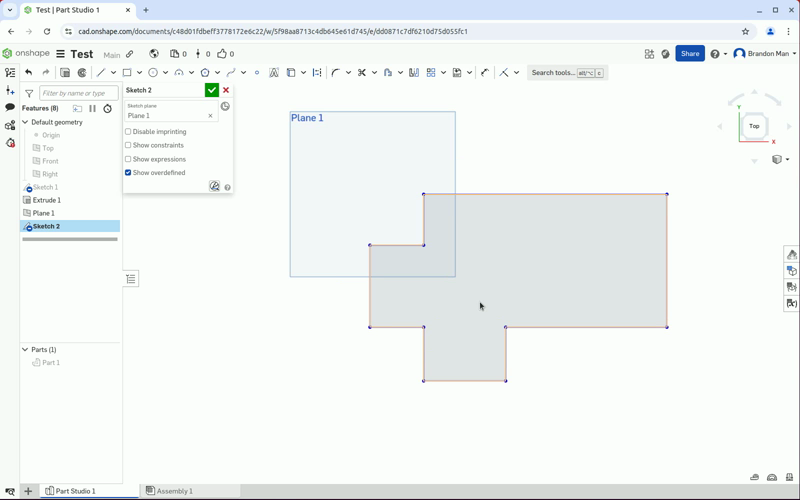
scroll(6)
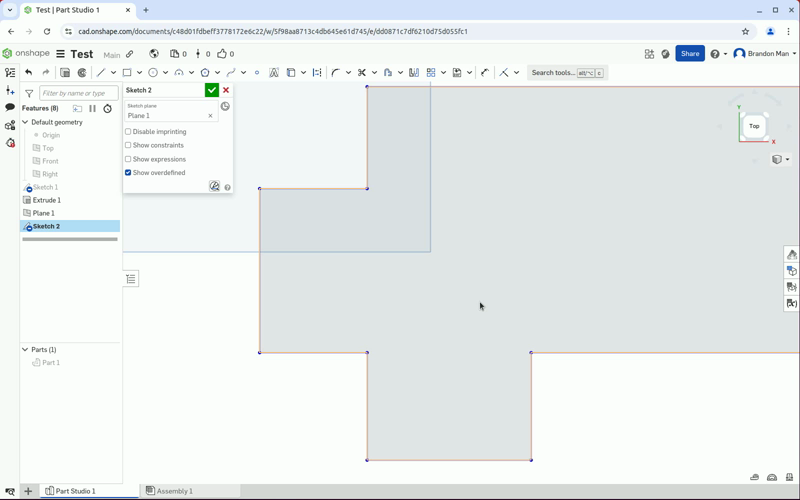
click(480, 301)
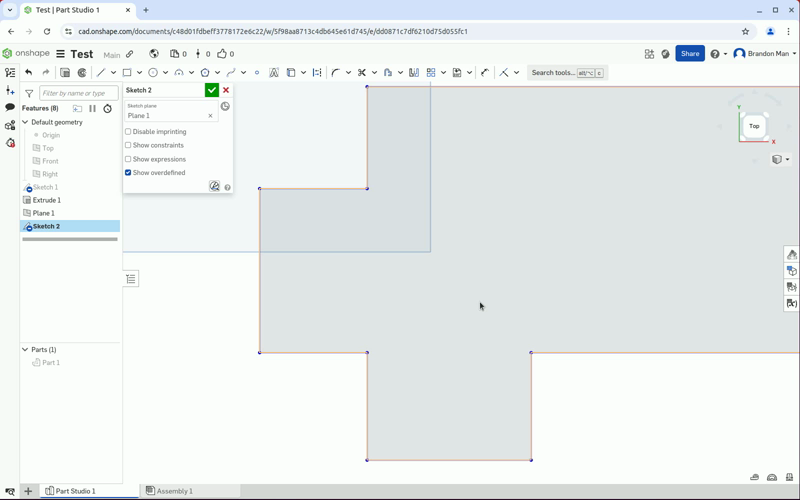
scroll(-6)
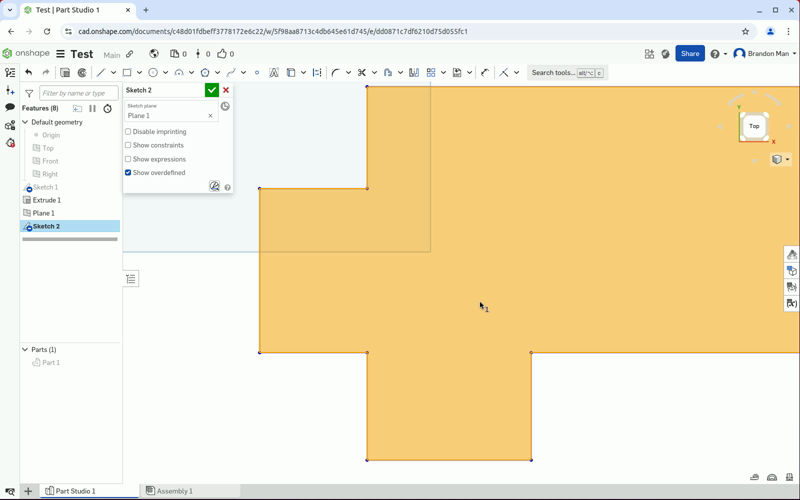
scroll(-6)
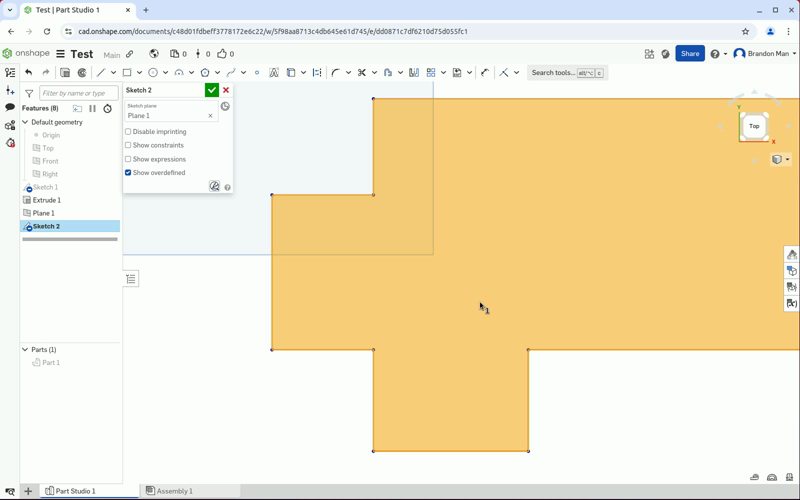
scroll(-6)
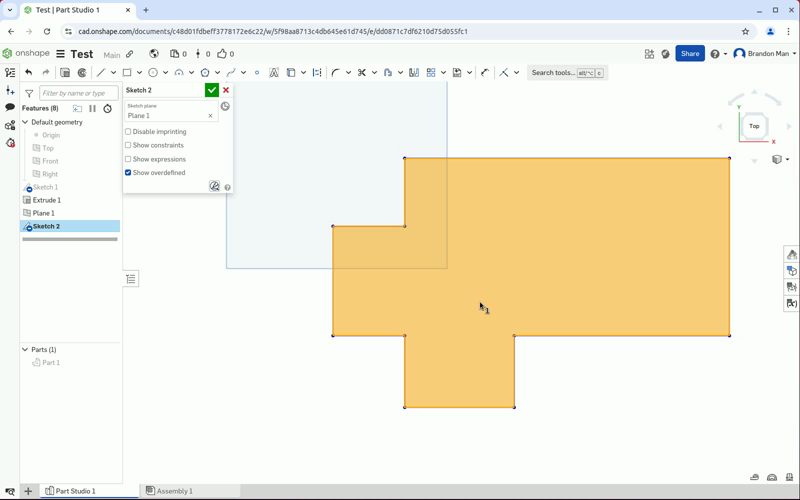
scroll(-6)
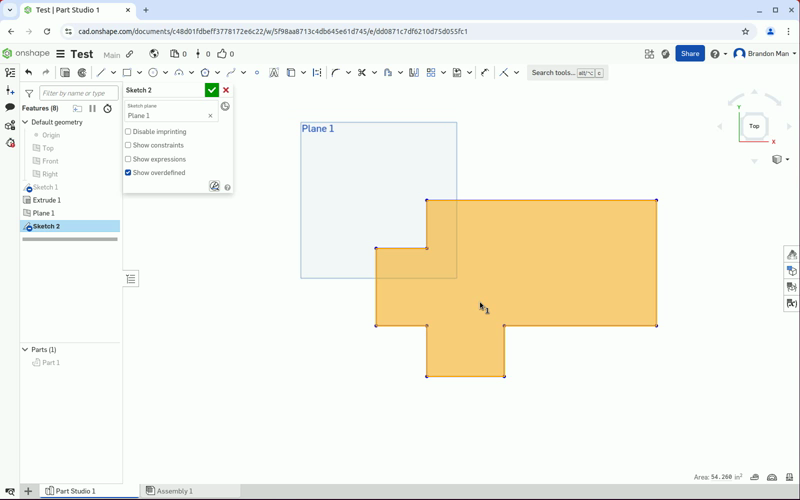
scroll(-6)
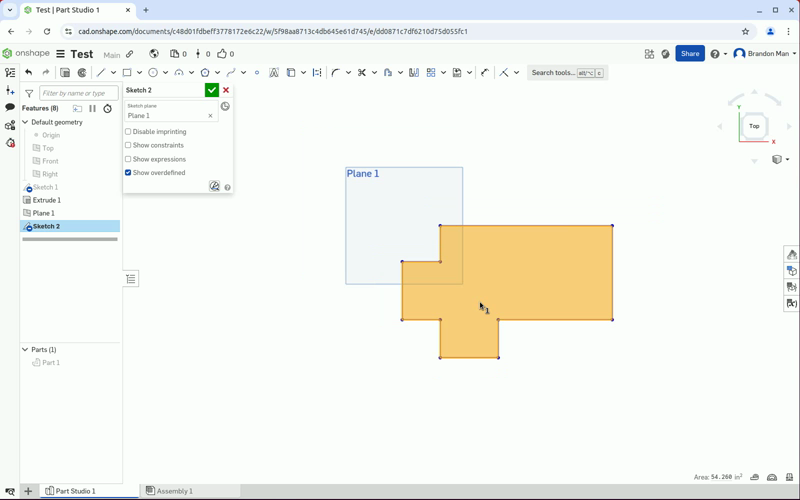
scroll(-6)
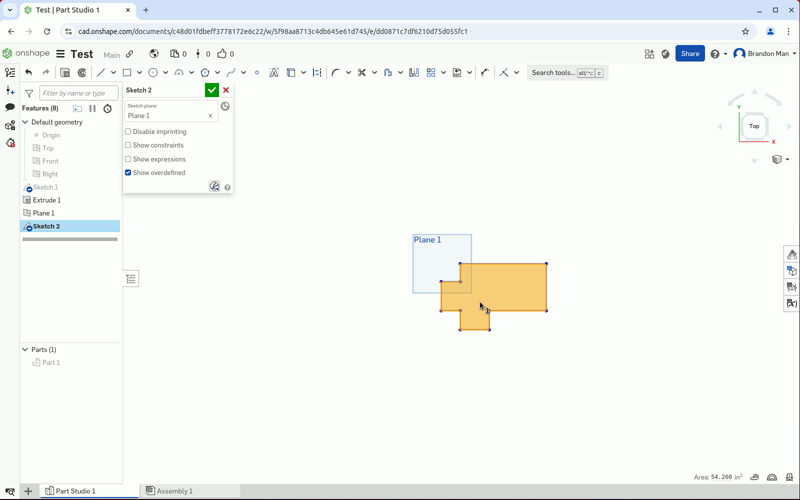
scroll(-6)
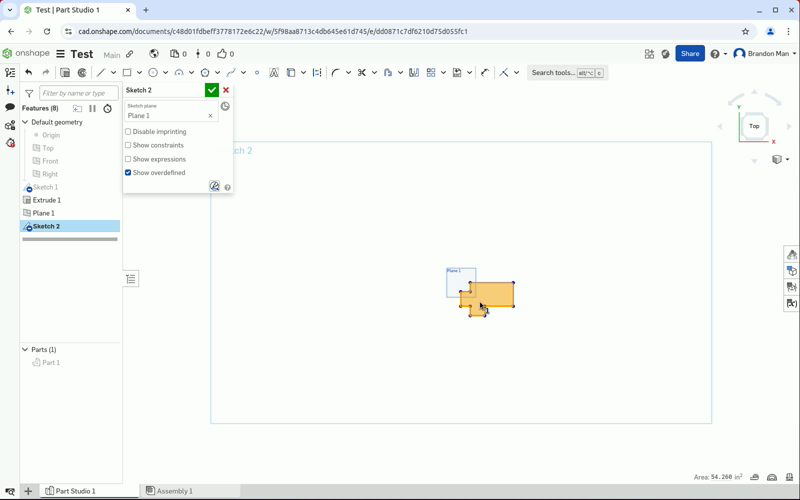
mouse_move(73, 352)
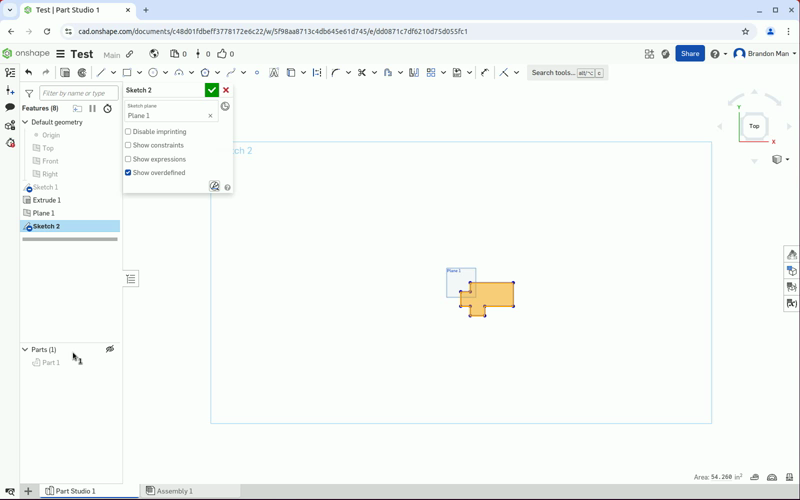
key(shift+y)
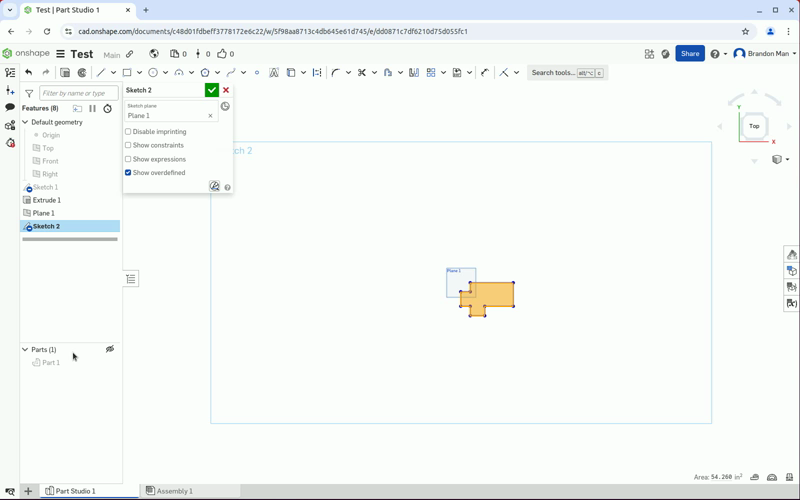
key(shift+e)
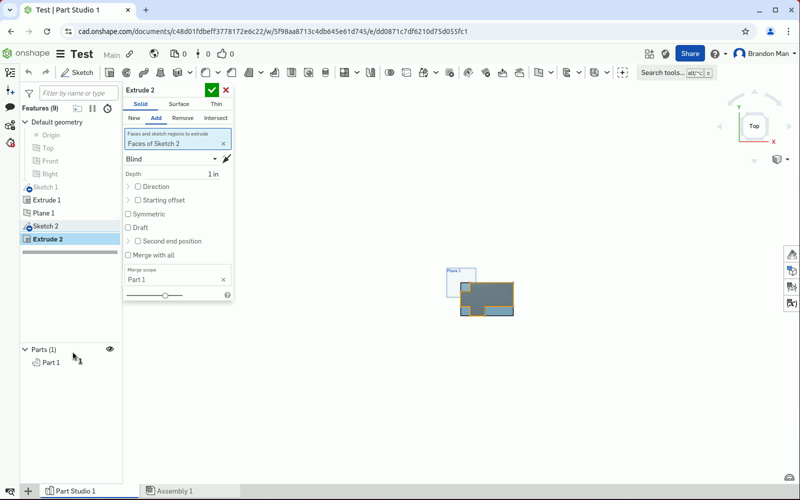
mouse_move(143, 106)
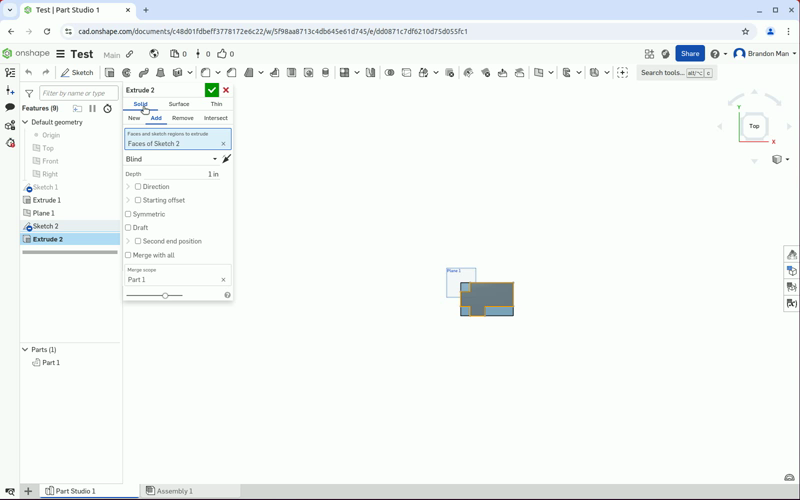
click(143, 106)
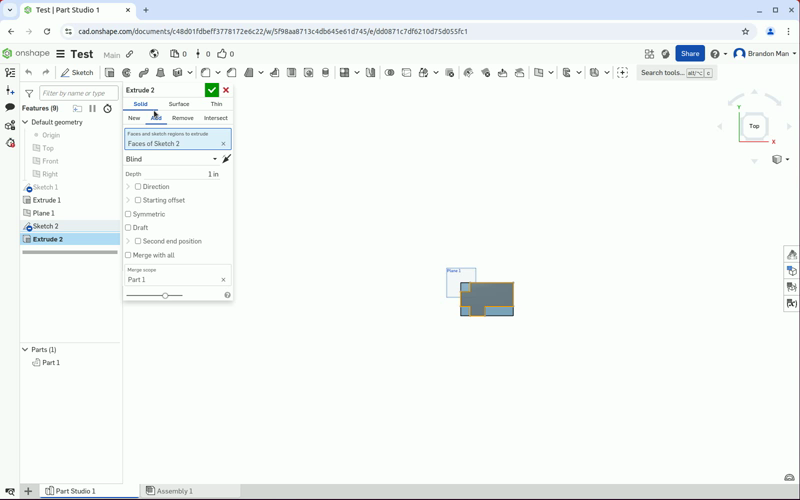
mouse_move(186, 120)
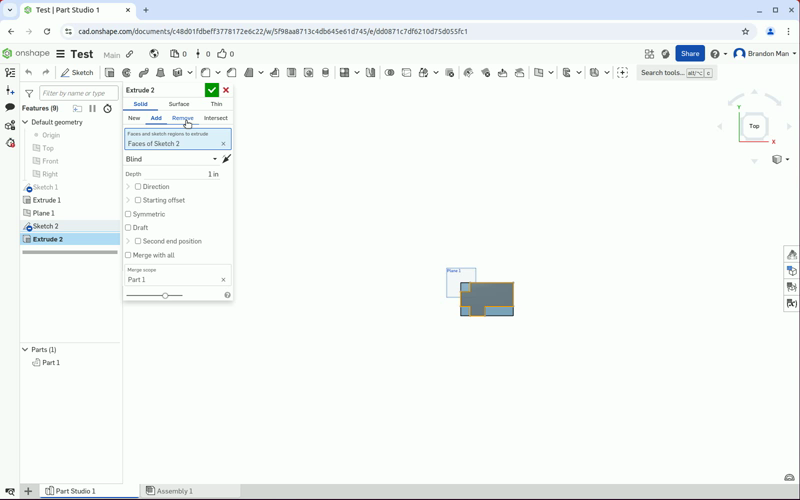
click(186, 120)
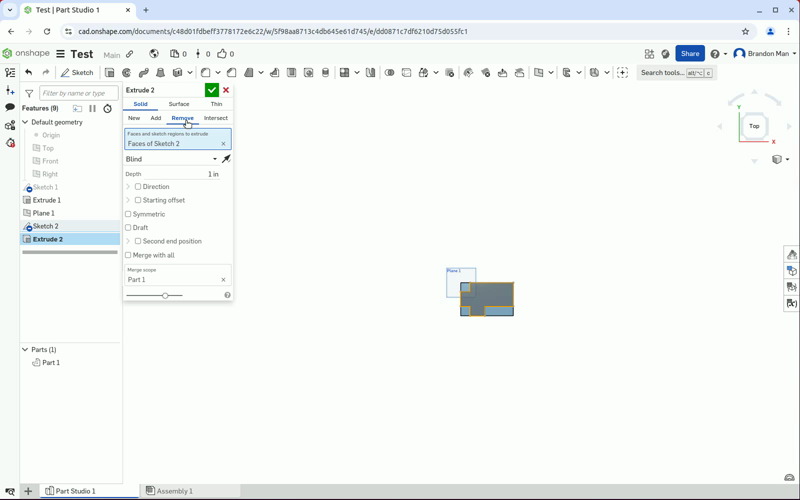
key(tab, 4)
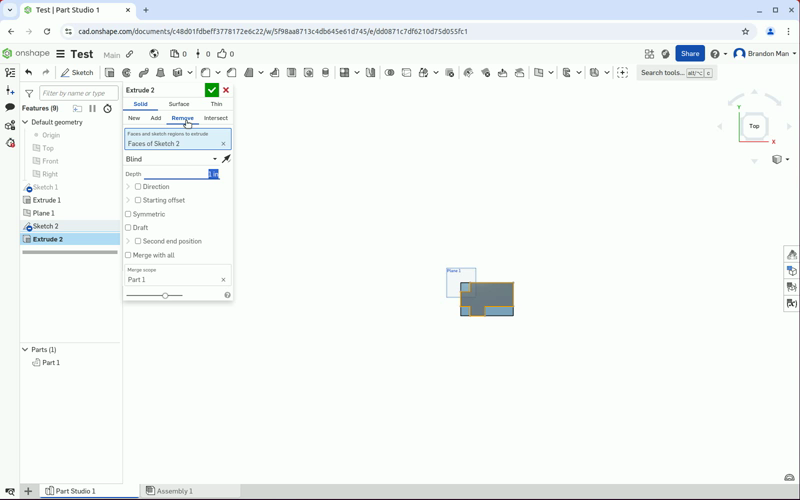
text(5.777)
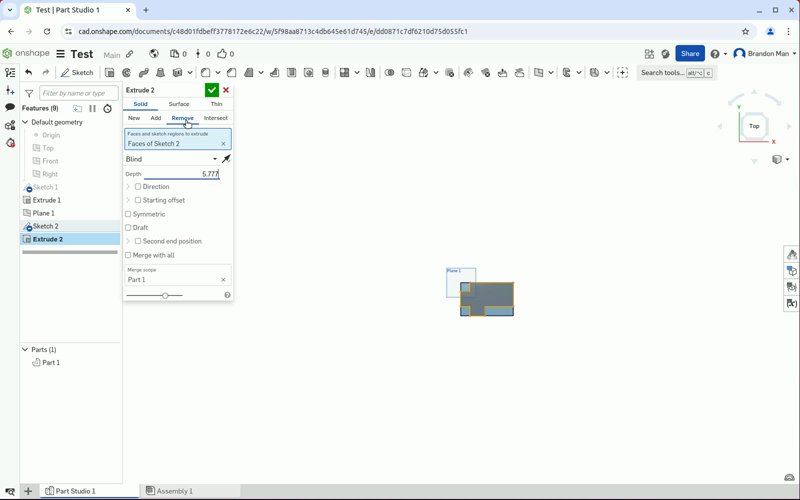
key(tab, 6)
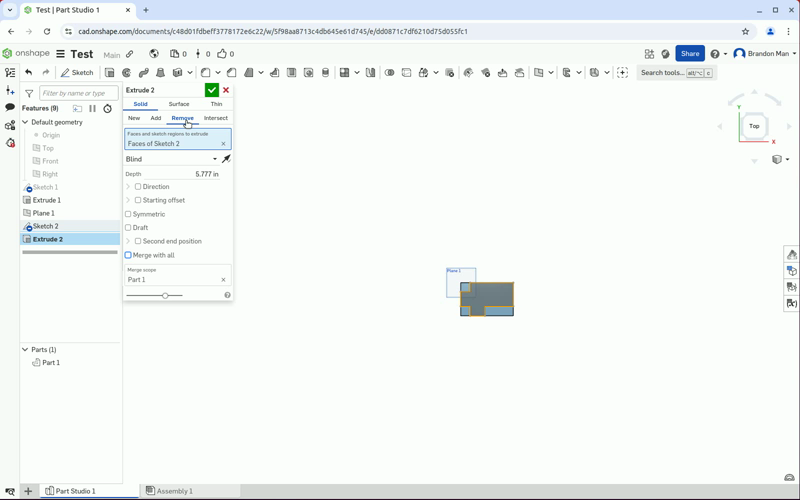
key(space)
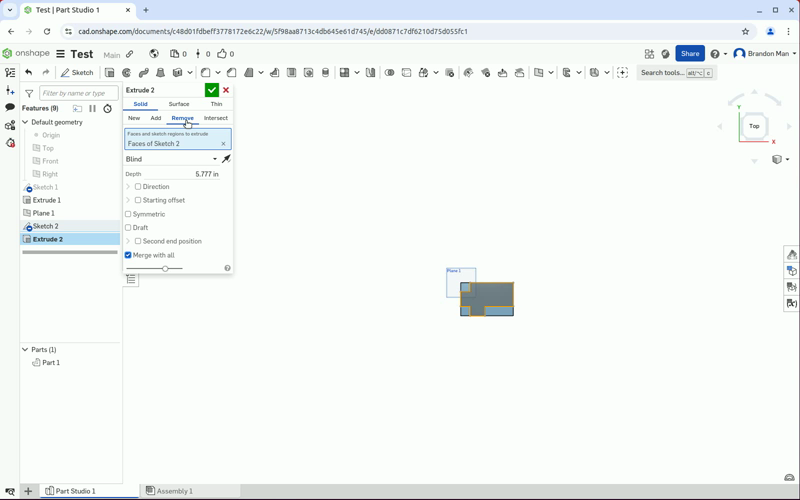
key(enter)
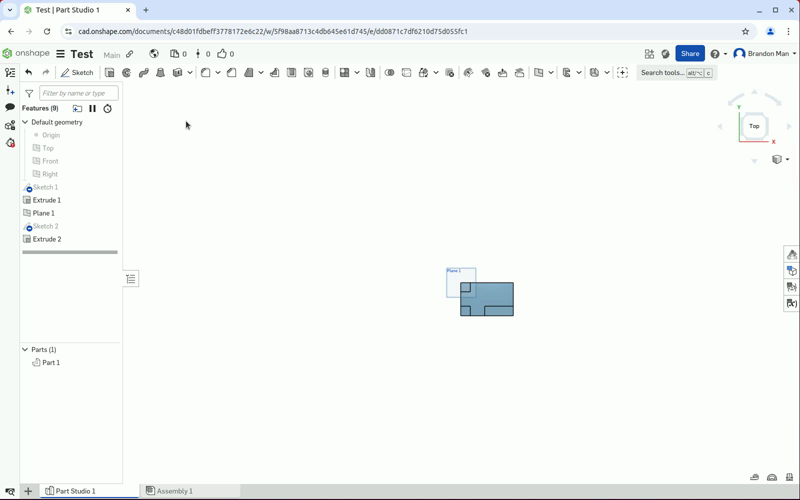
key(shift+h)
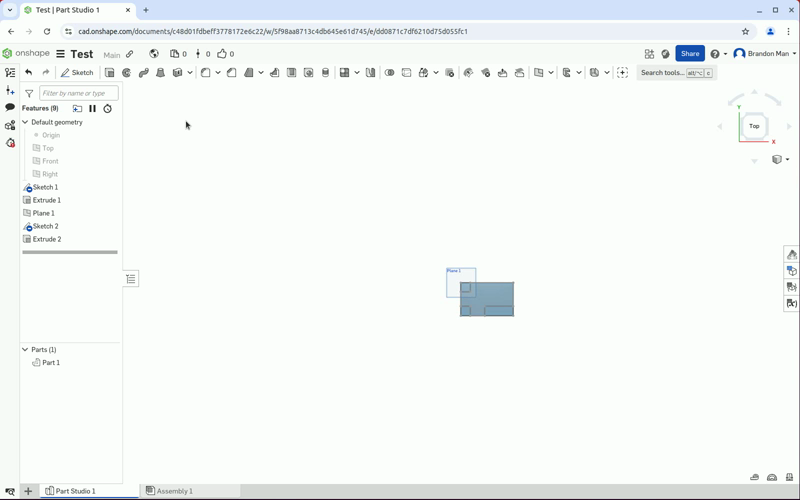
key(shift+h)
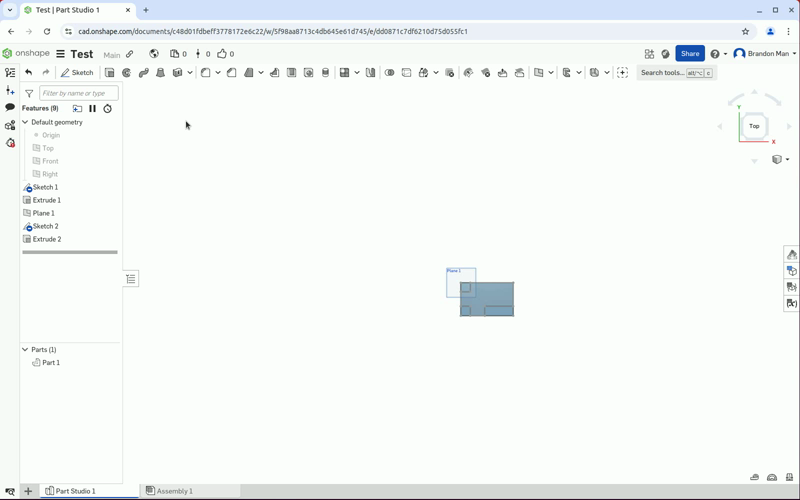
key(shift+7)
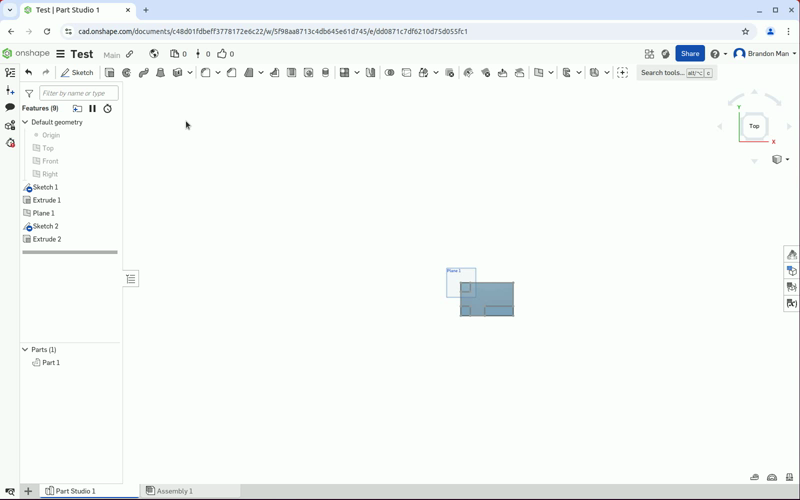
key(up, 3)
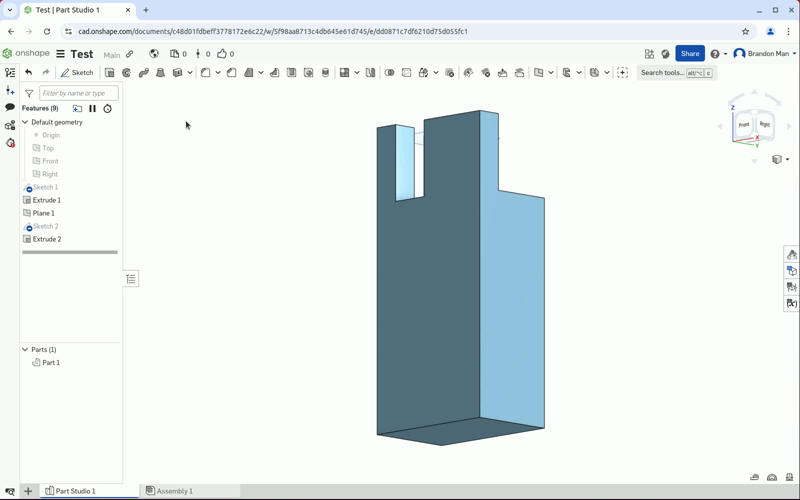
key(left, 3)
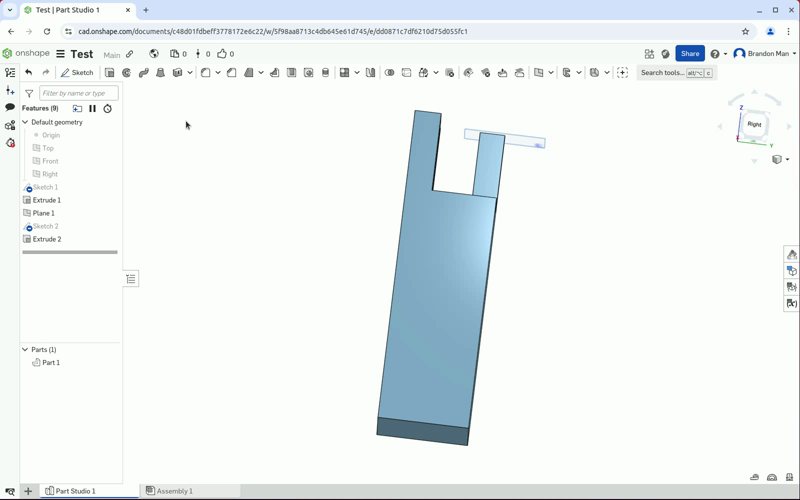
key(right, 3)
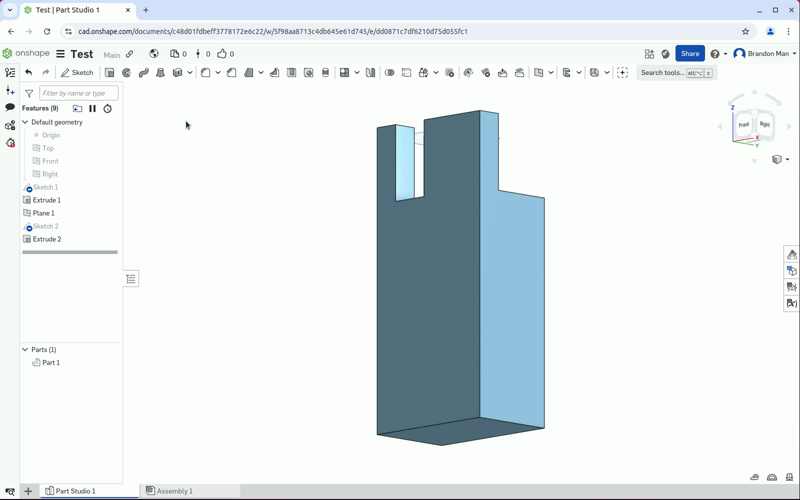
key(down, 3)
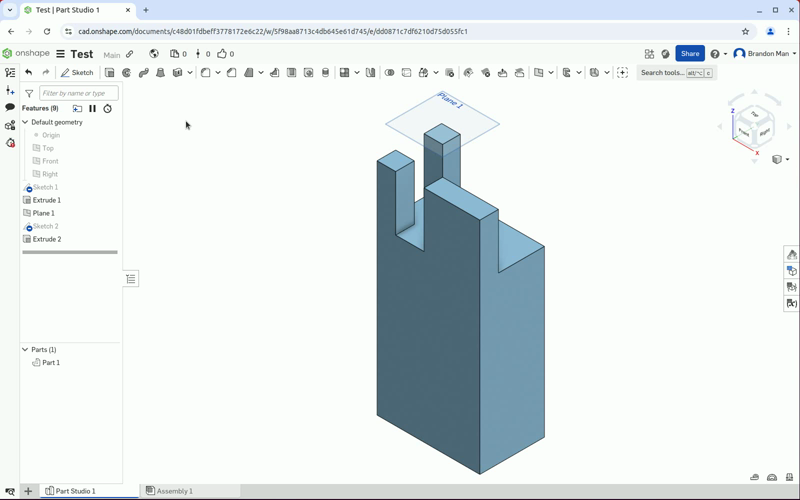
mouse_move(73, 189)
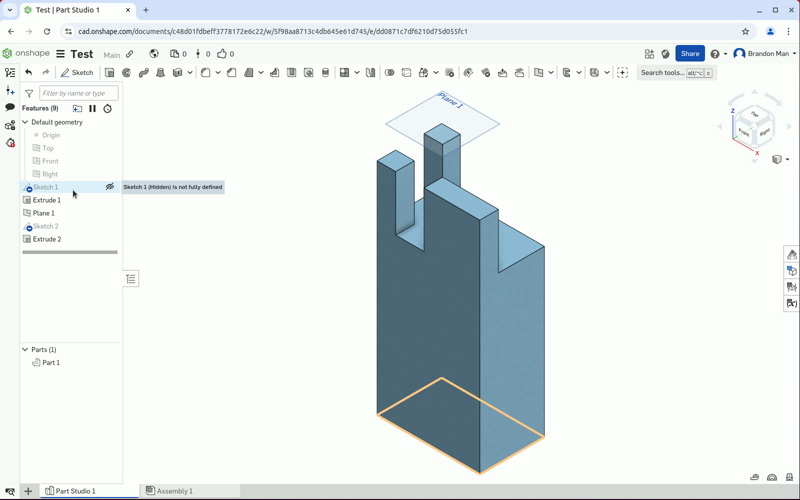
click(73, 189)